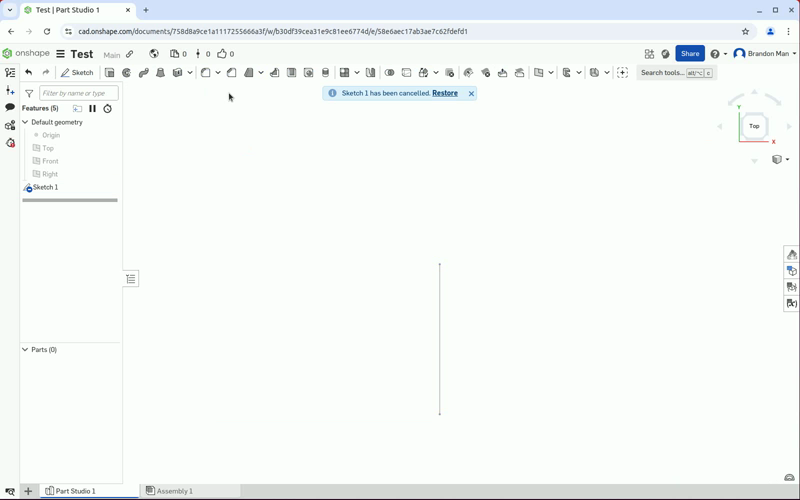
key(shift+h)
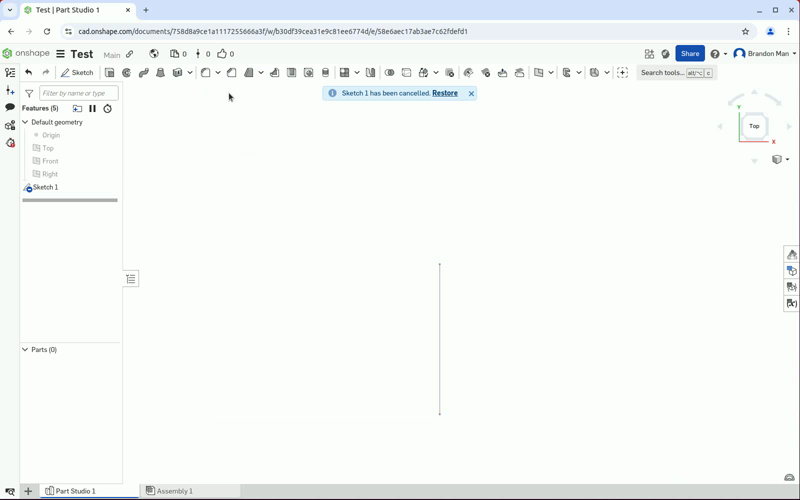
key(shift+s)
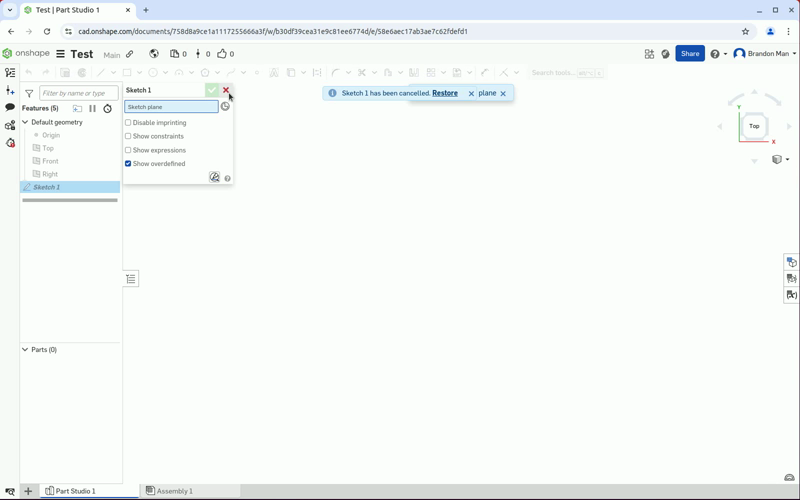
mouse_move(73, 150)
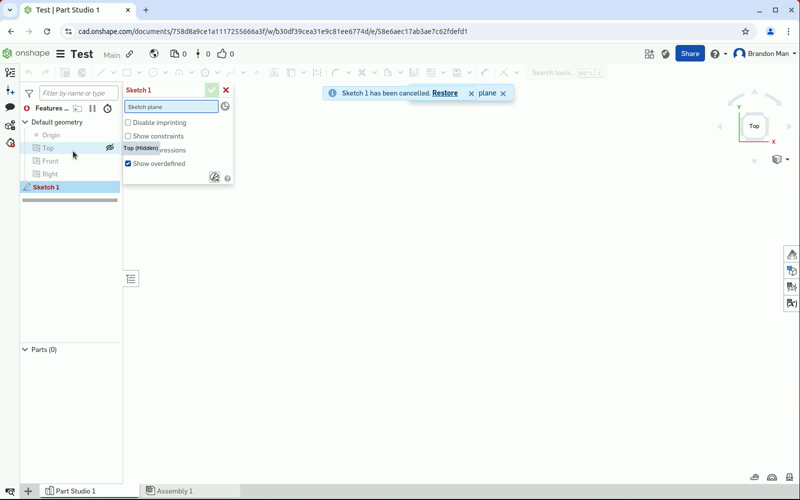
click(73, 150)
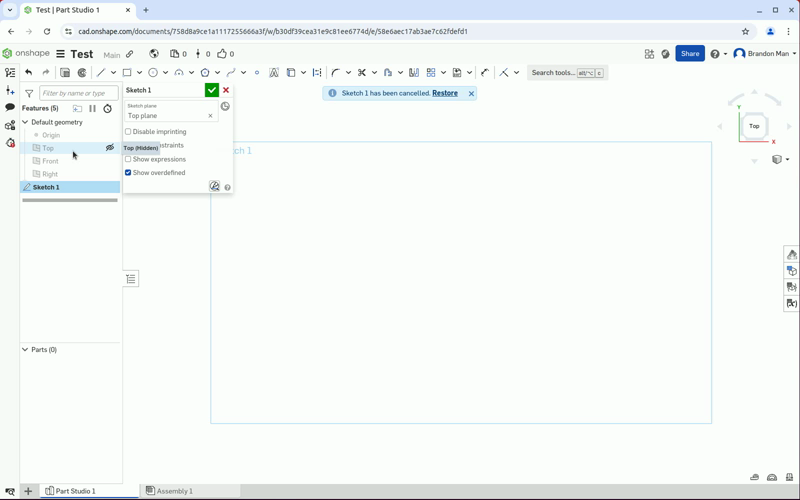
mouse_move(73, 352)
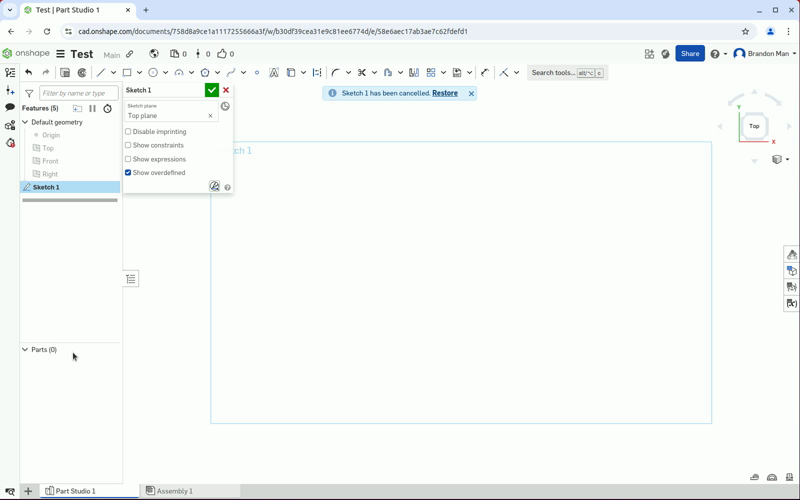
key(y)
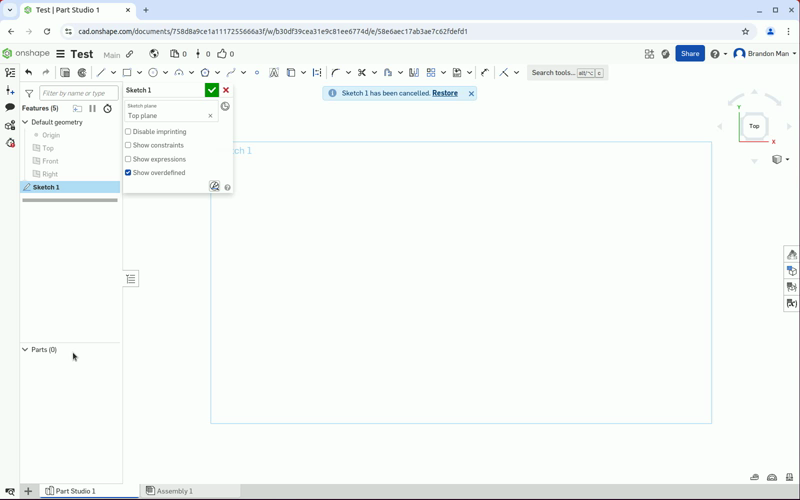
key(l)
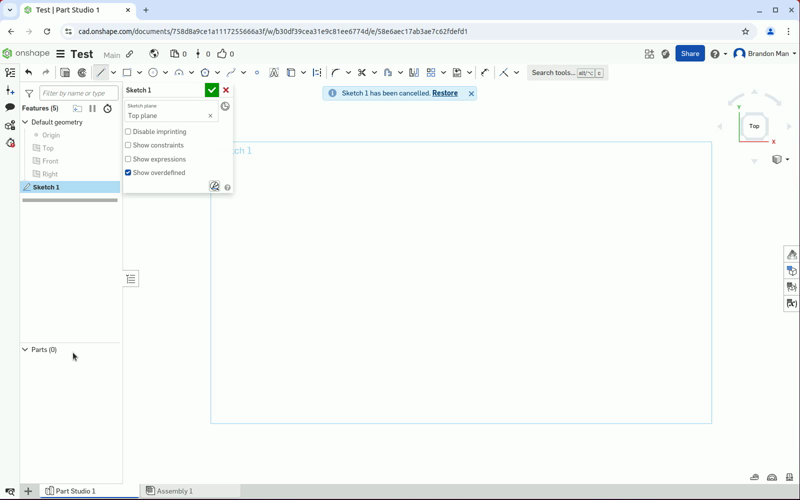
key_down(shift)
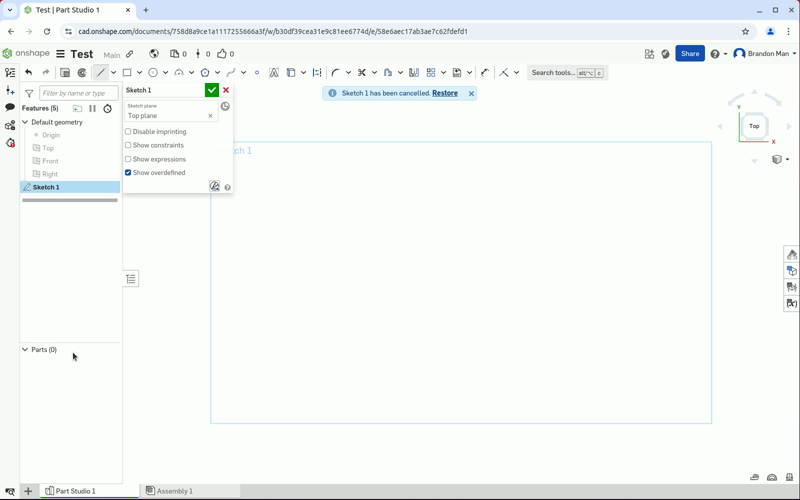
mouse_move(460, 282)
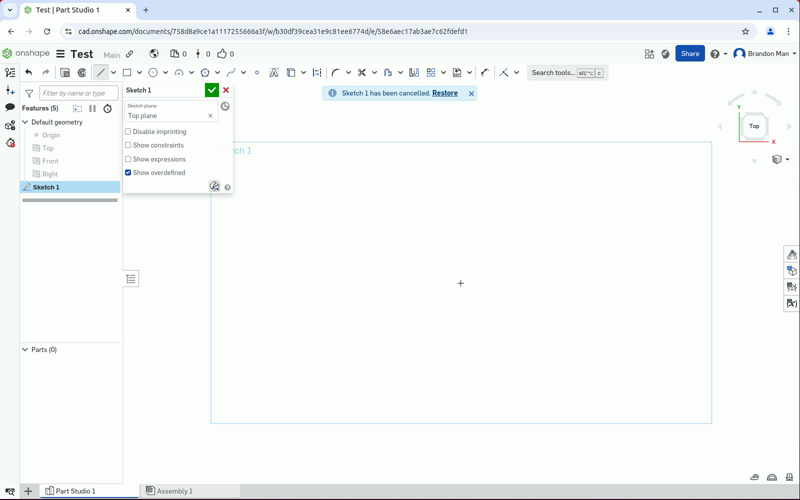
click(460, 282)
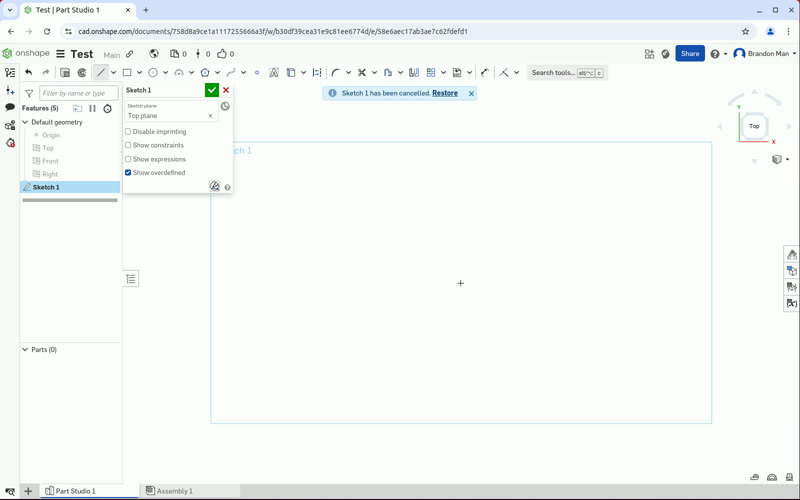
key_up(shift)
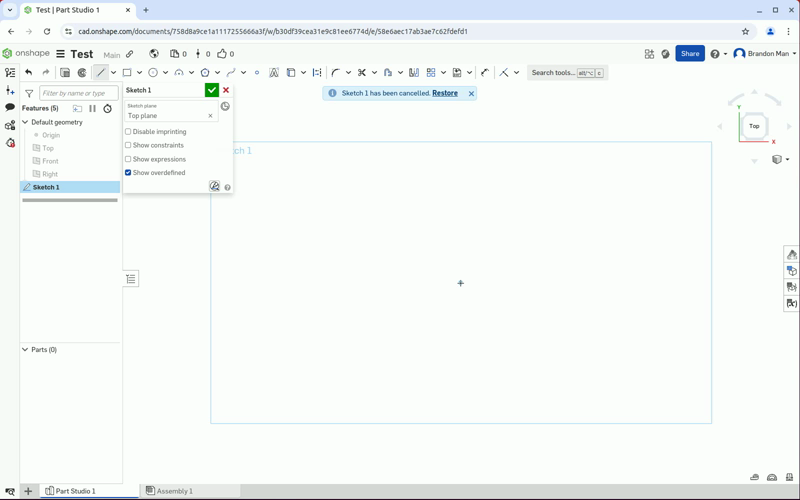
key_down(shift)
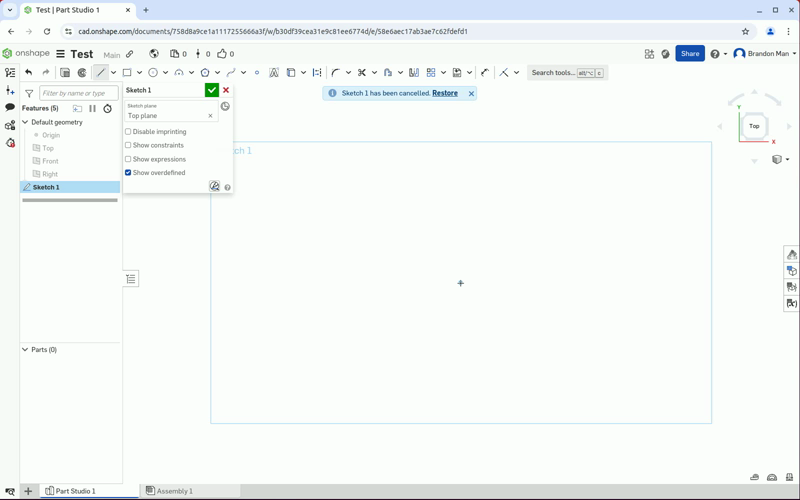
mouse_move(562, 282)
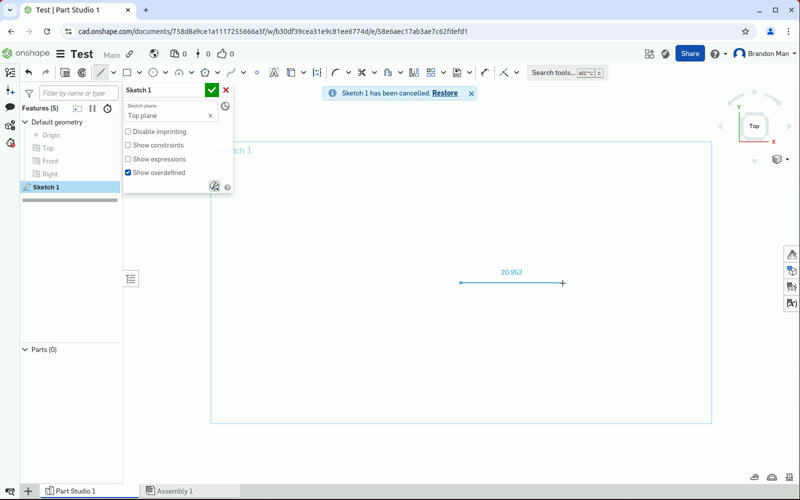
click(562, 282)
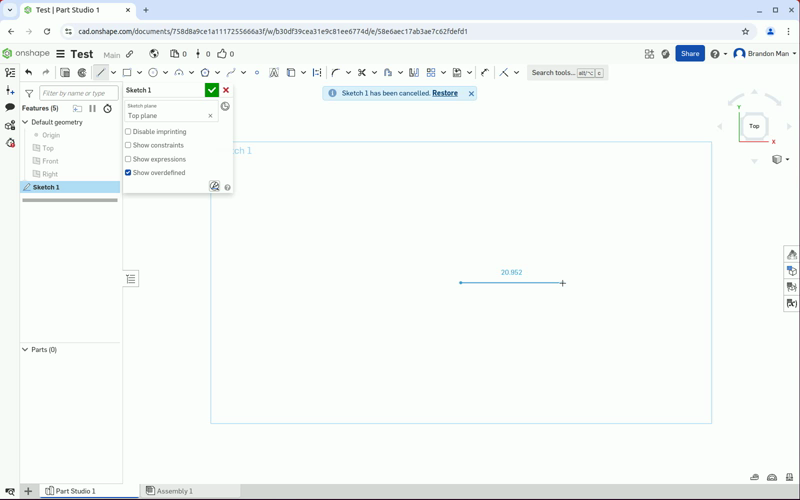
key_up(shift)
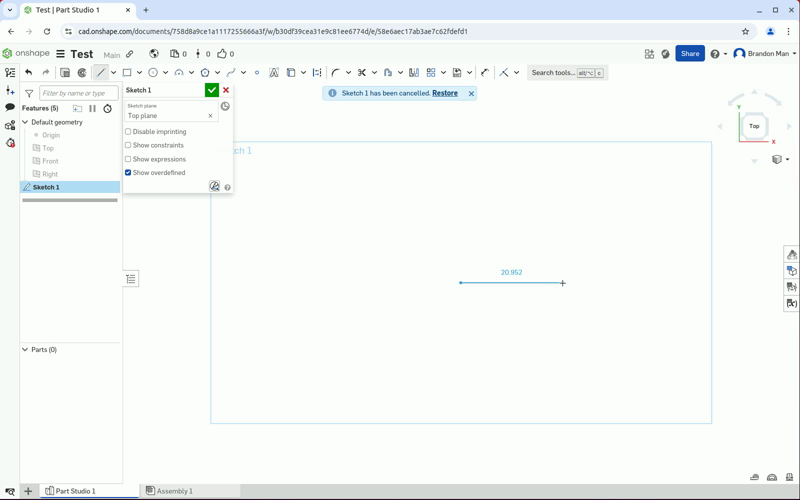
key_down(shift)
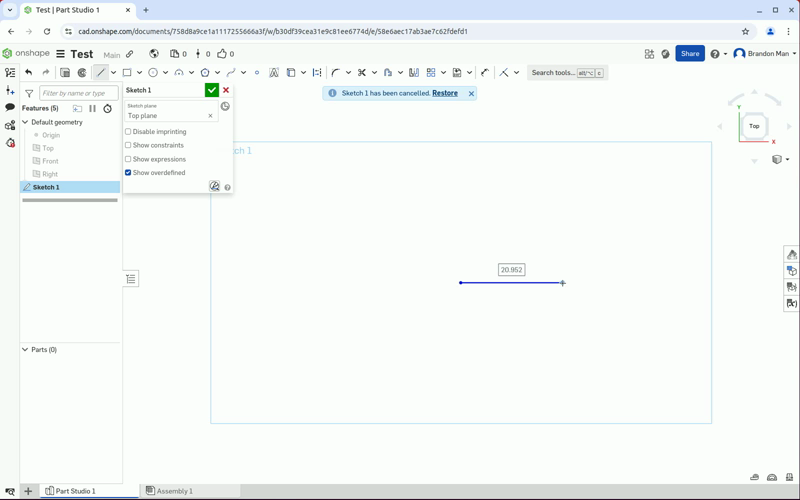
mouse_move(562, 180)
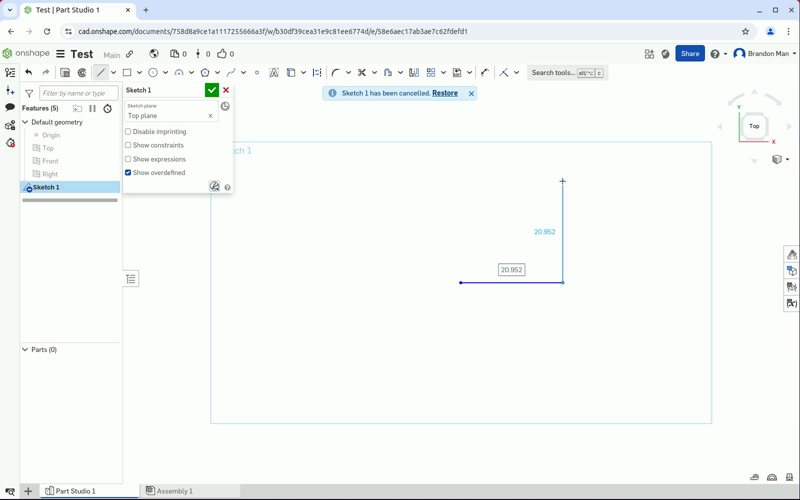
click(562, 180)
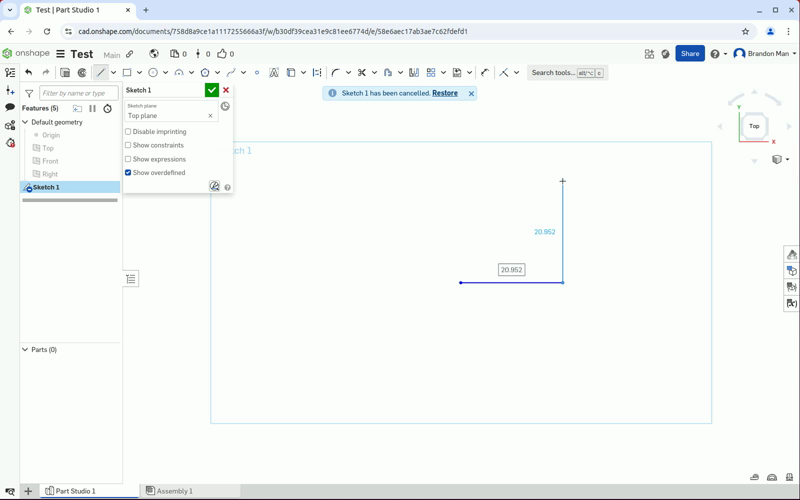
key_up(shift)
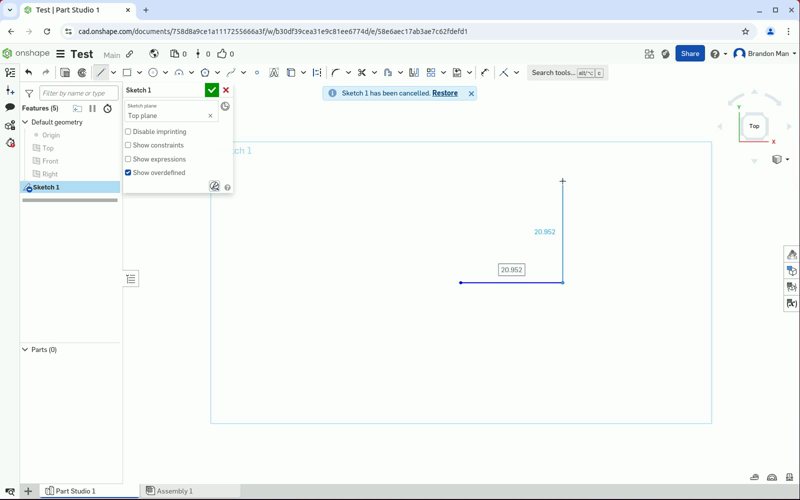
key_down(shift)
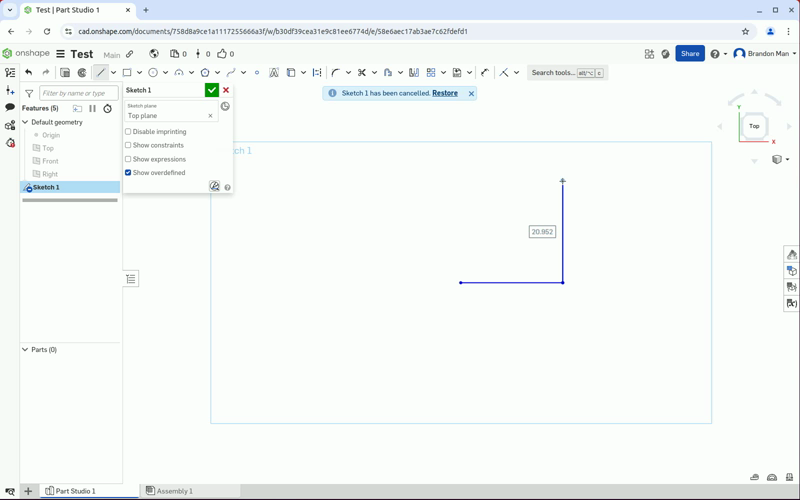
mouse_move(460, 180)
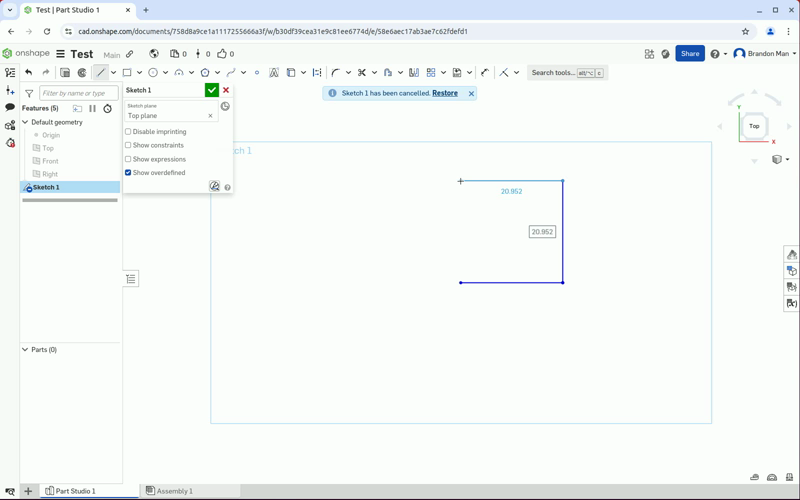
click(460, 180)
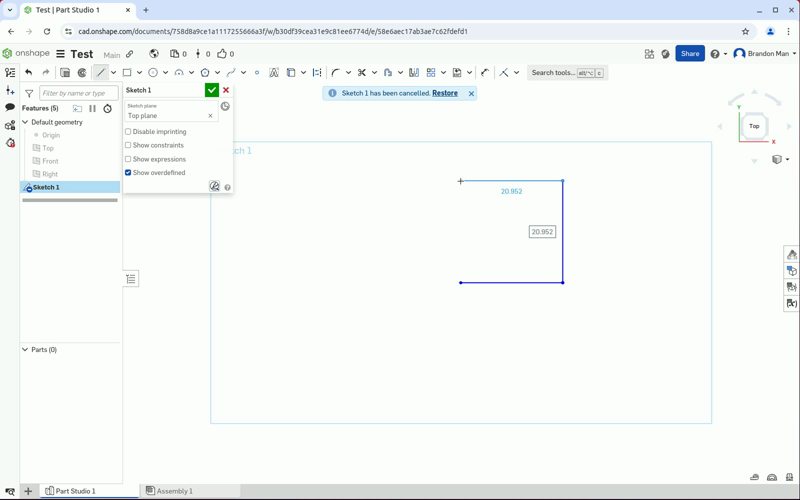
key_up(shift)
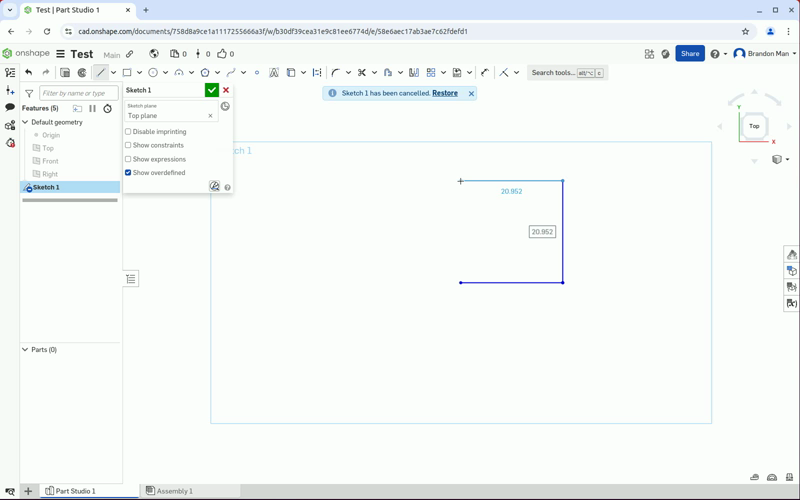
key_down(shift)
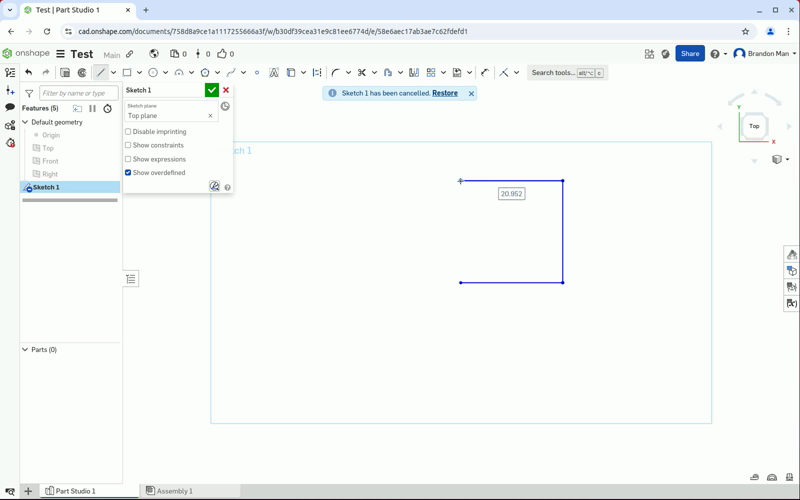
mouse_move(460, 282)
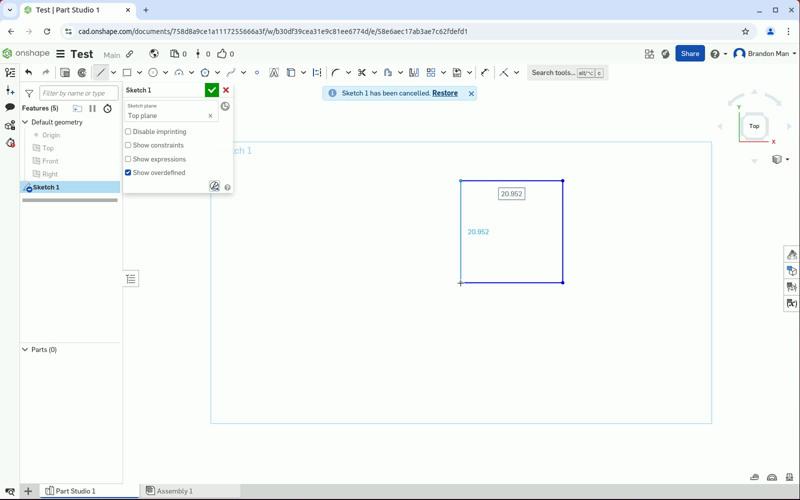
key_up(shift)
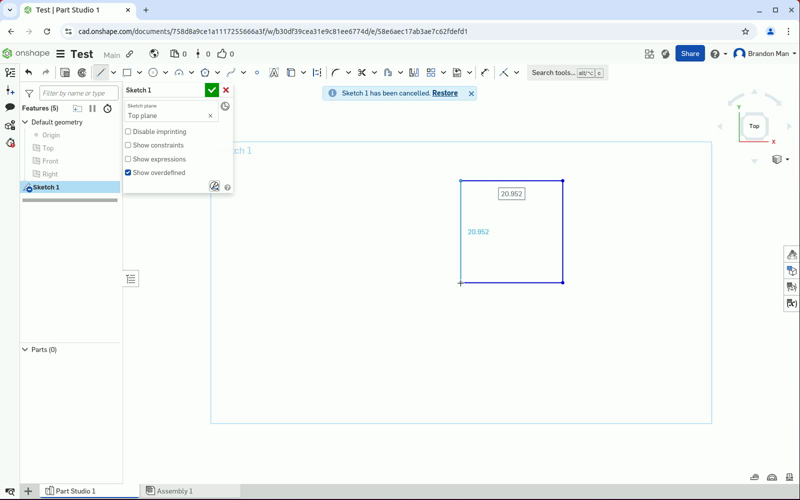
click(460, 282)
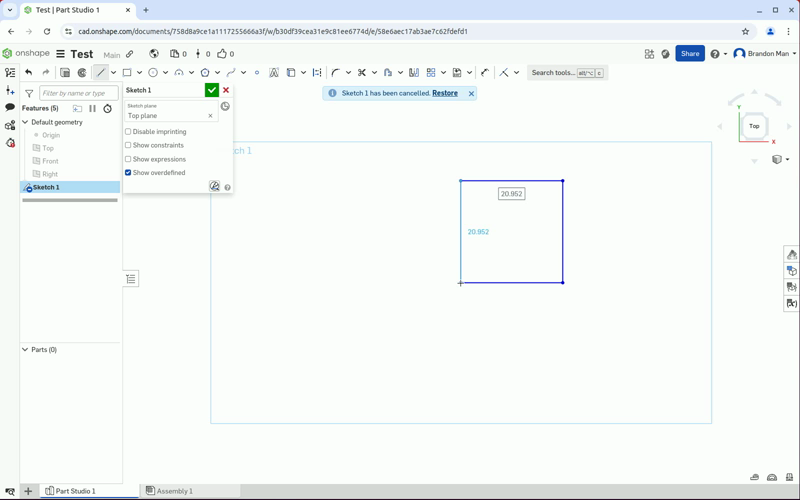
key(esc)
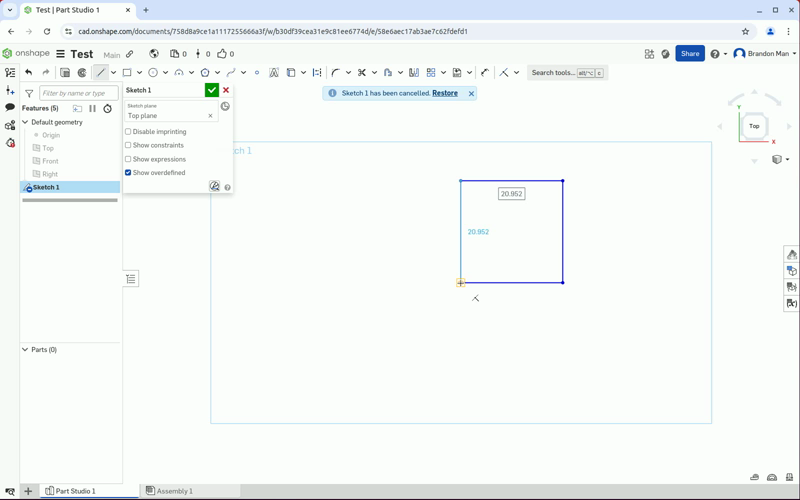
mouse_move(469, 232)
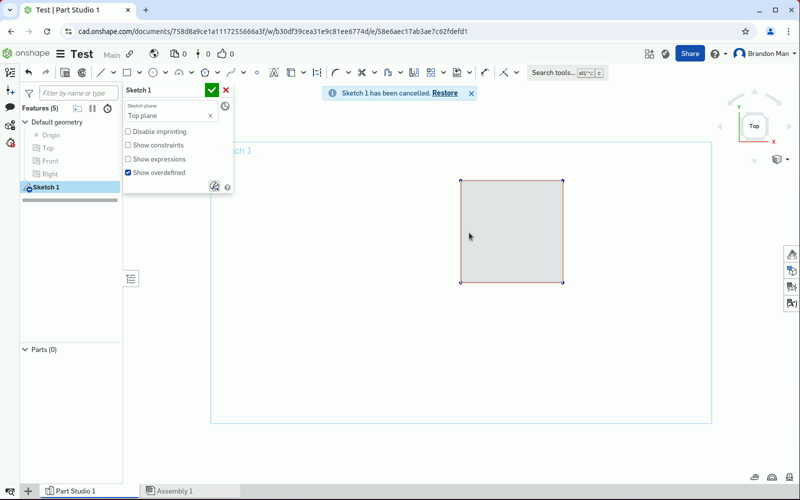
click(469, 232)
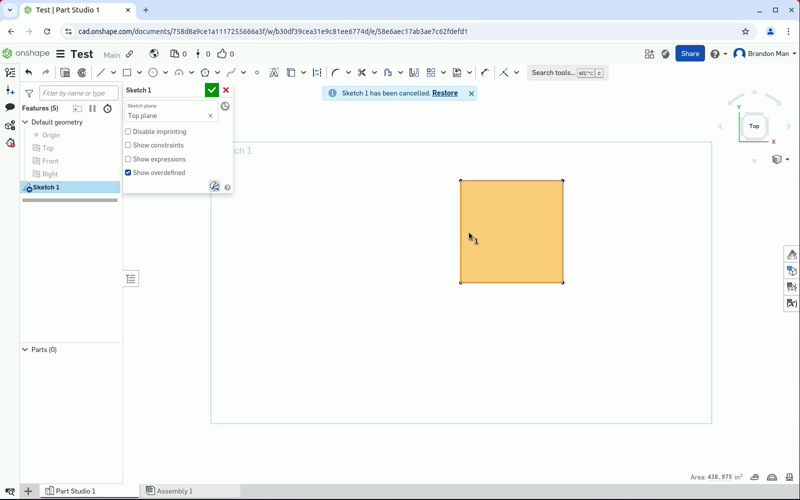
mouse_move(73, 352)
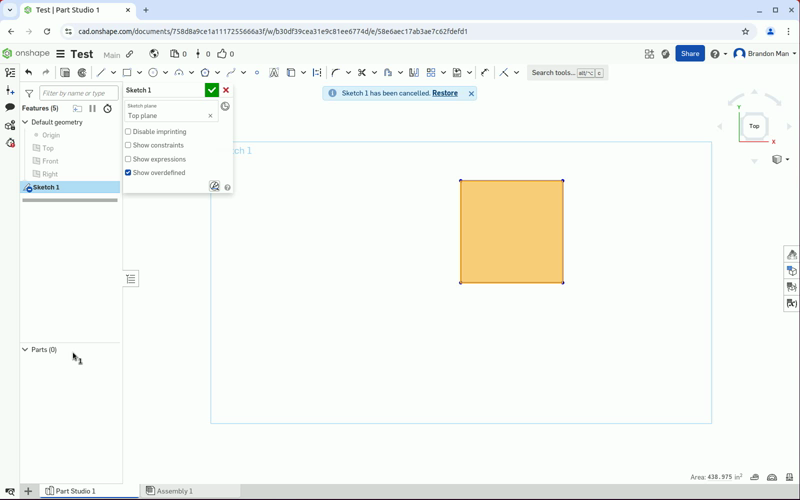
key(shift+y)
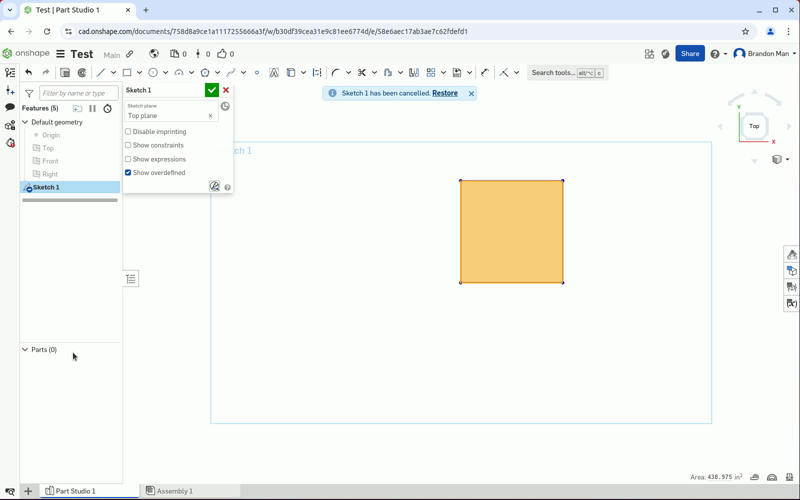
key(shift+e)
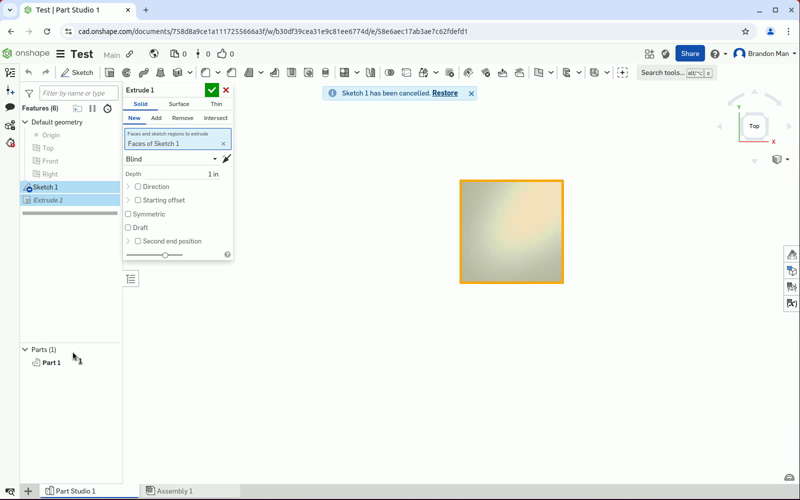
mouse_move(143, 106)
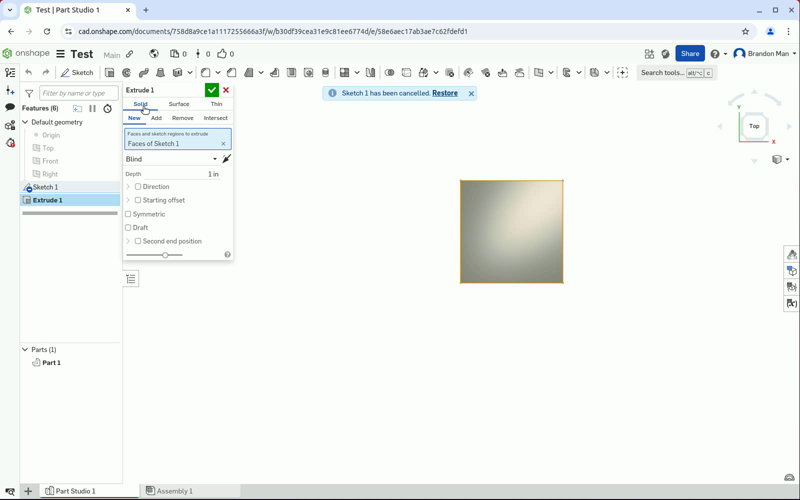
click(143, 106)
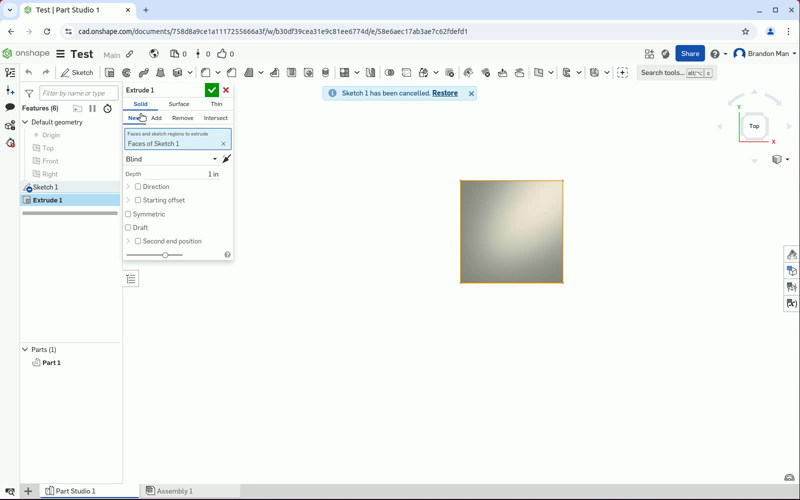
mouse_move(137, 120)
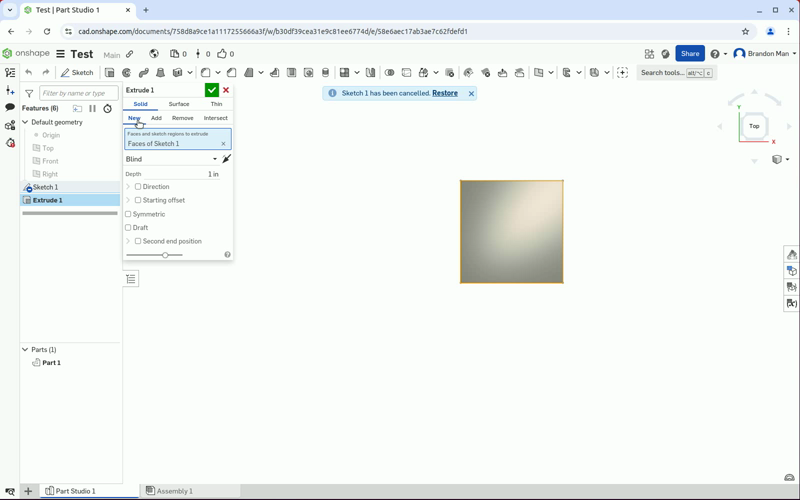
click(137, 120)
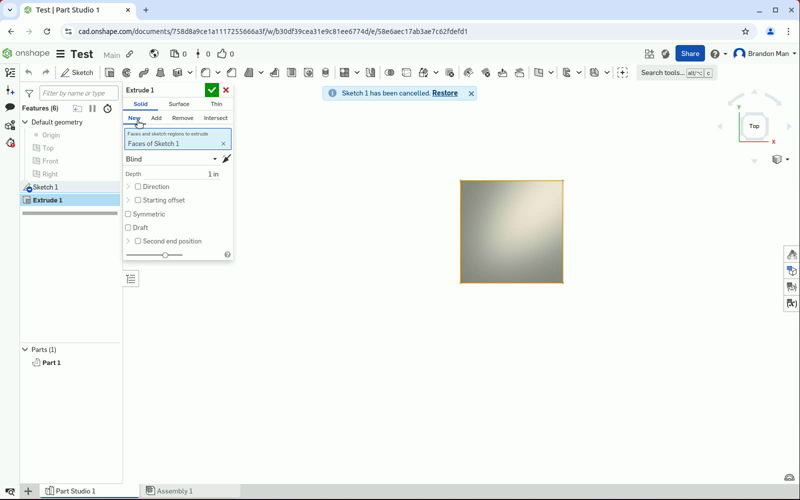
key(tab, 4)
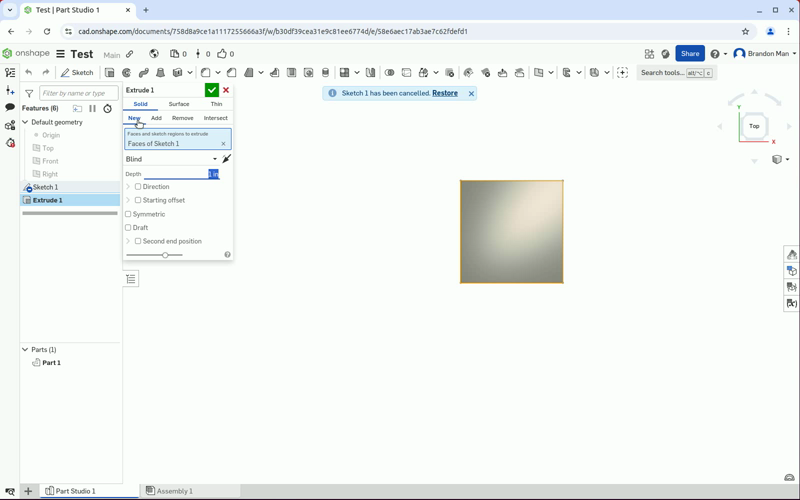
text(2.166)
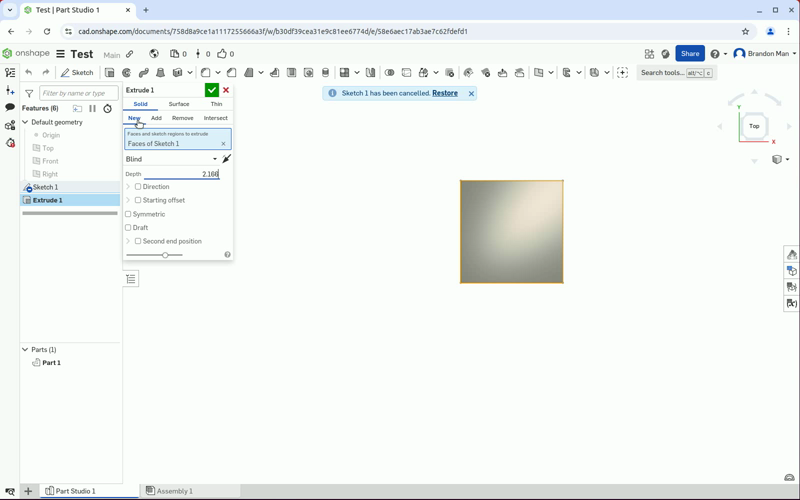
key(enter)
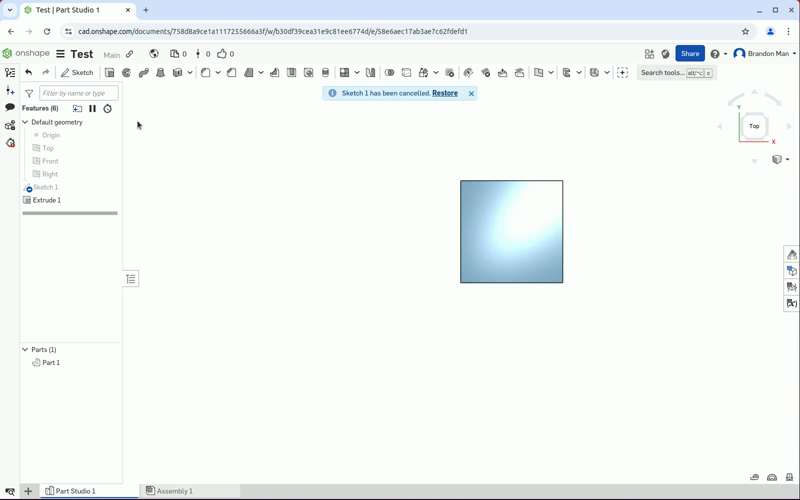
key(shift+h)
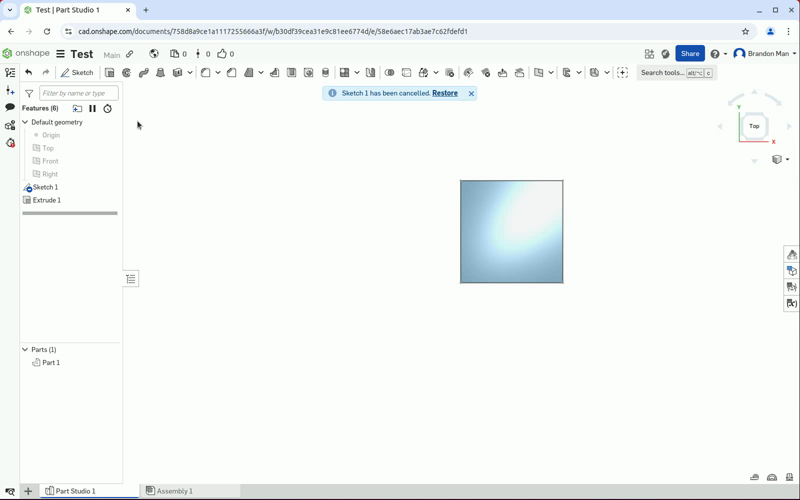
key(shift+h)
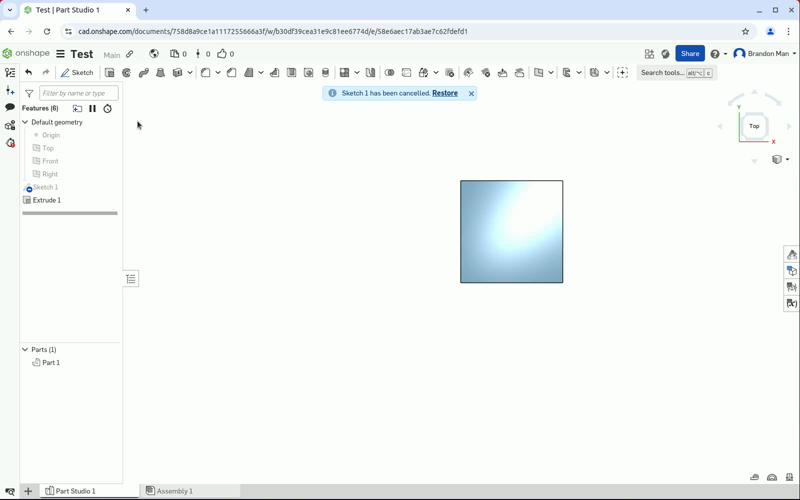
mouse_move(73, 189)
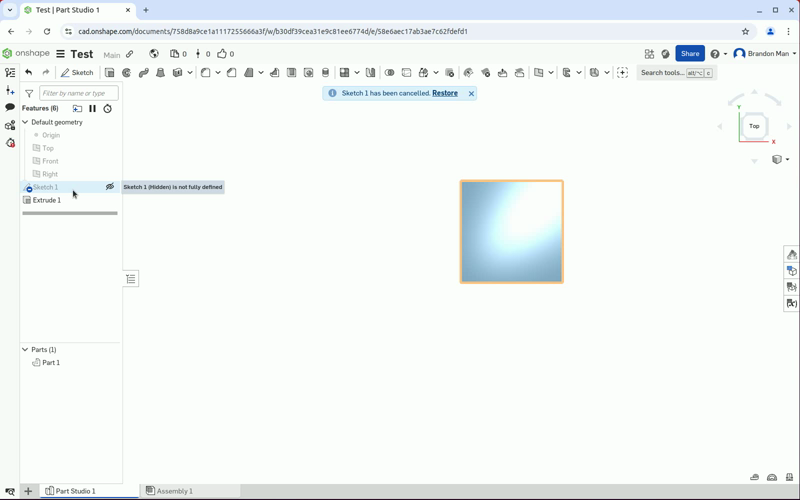
click(73, 189)
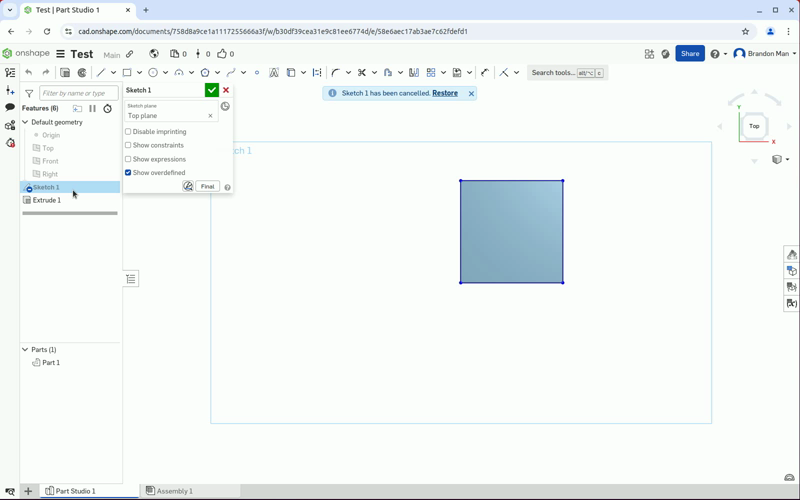
mouse_move(229, 92)
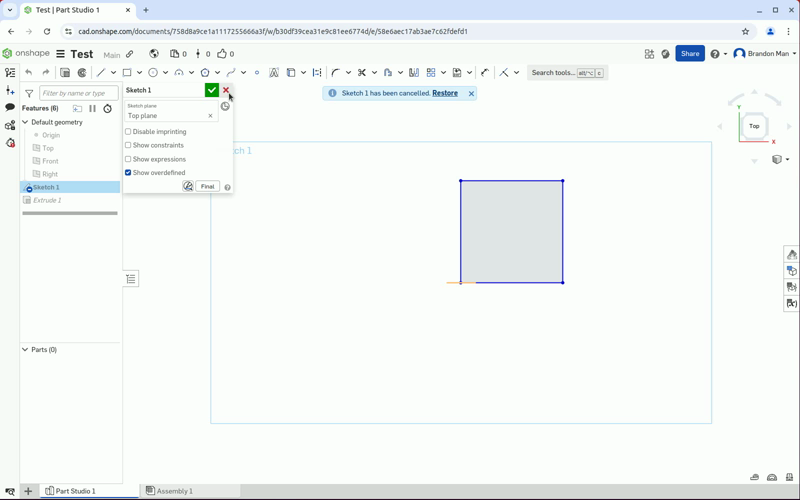
click(229, 92)
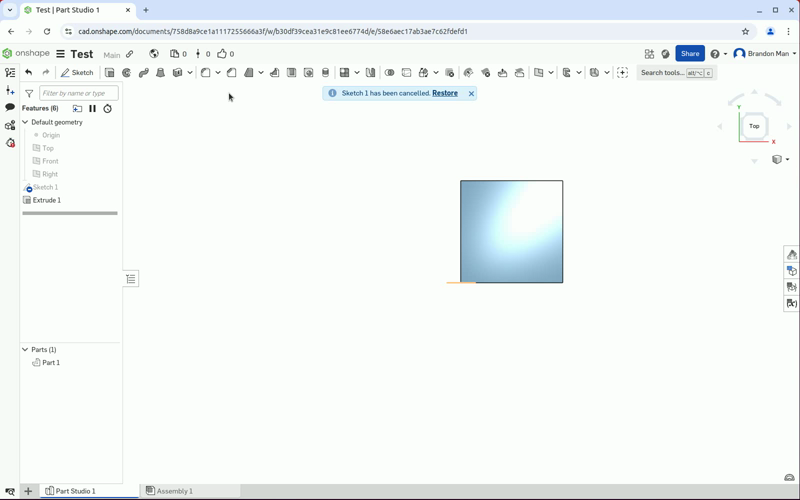
mouse_move(73, 352)
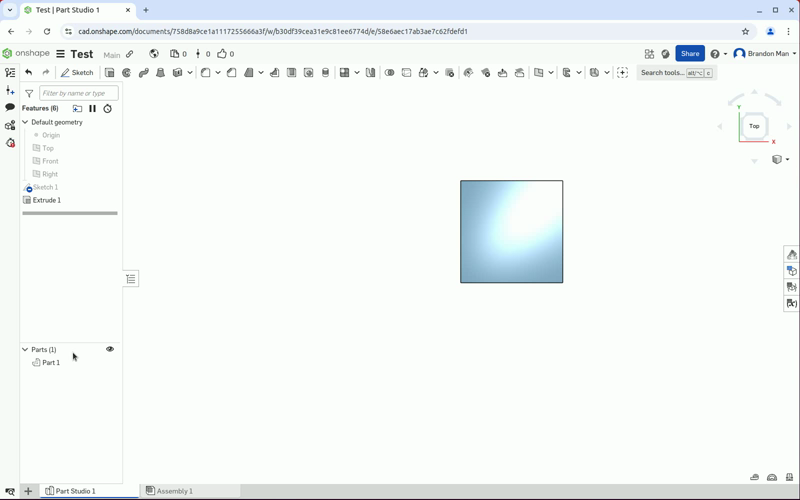
key(y)
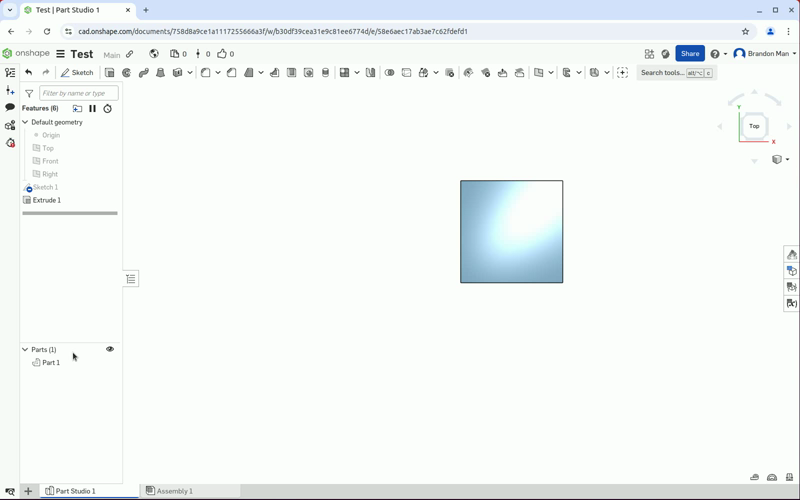
key(shift+p)
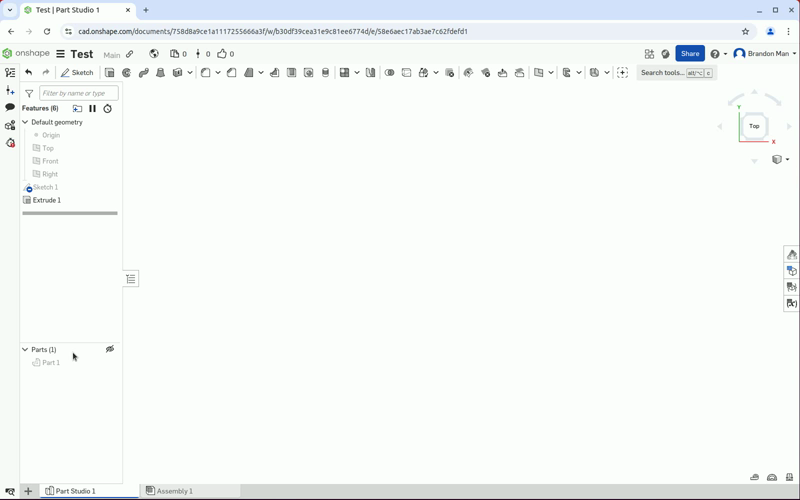
key(space)
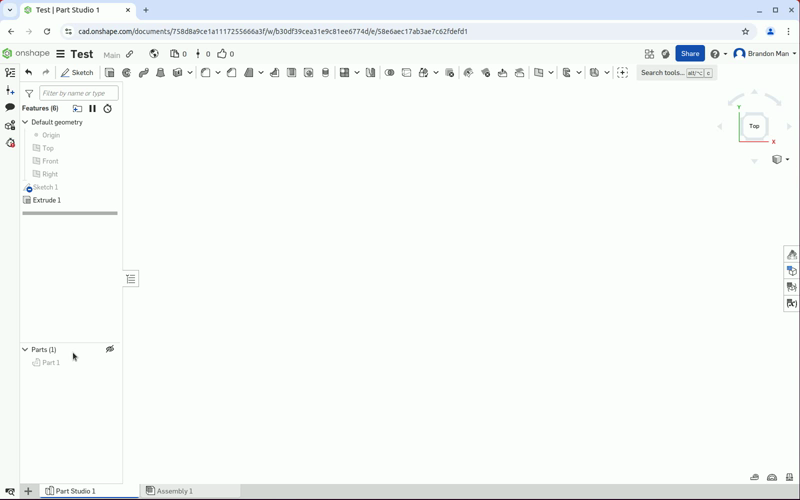
key_down(shift)
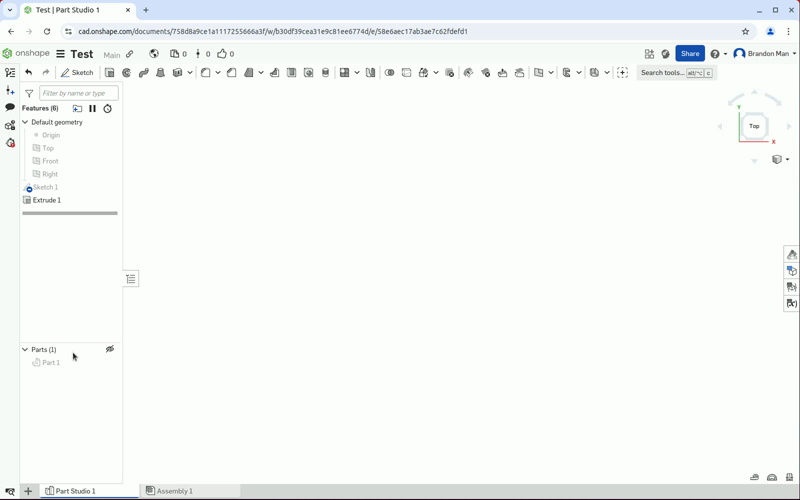
key(up)
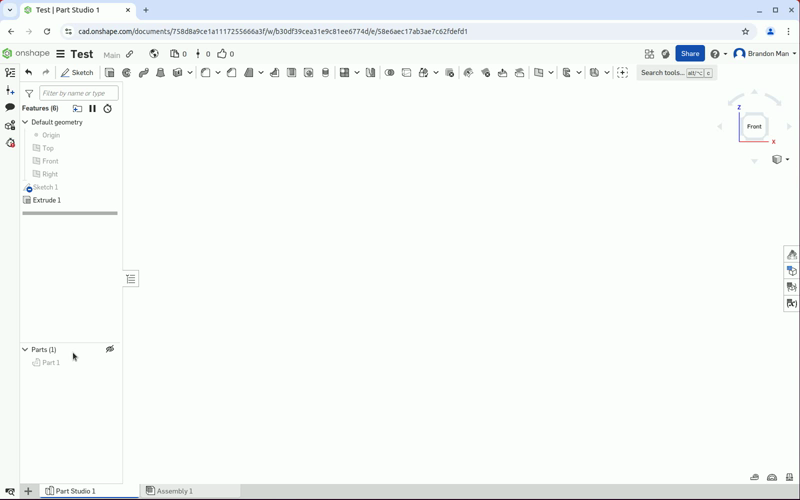
key_up(shift)
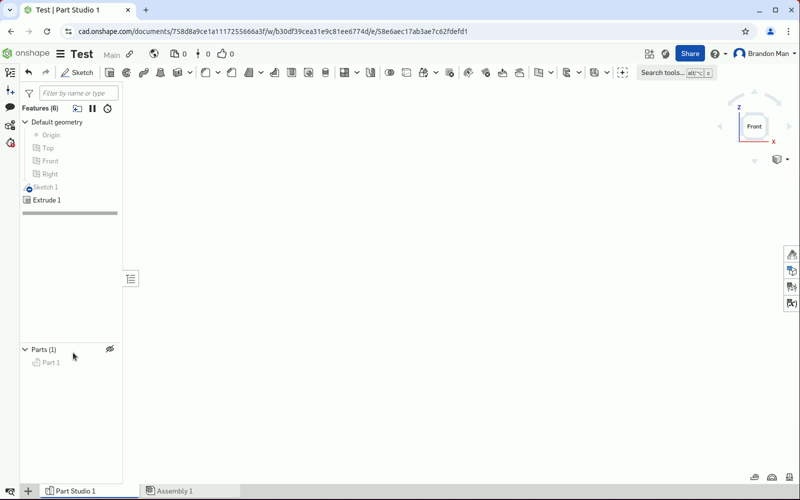
key(space)
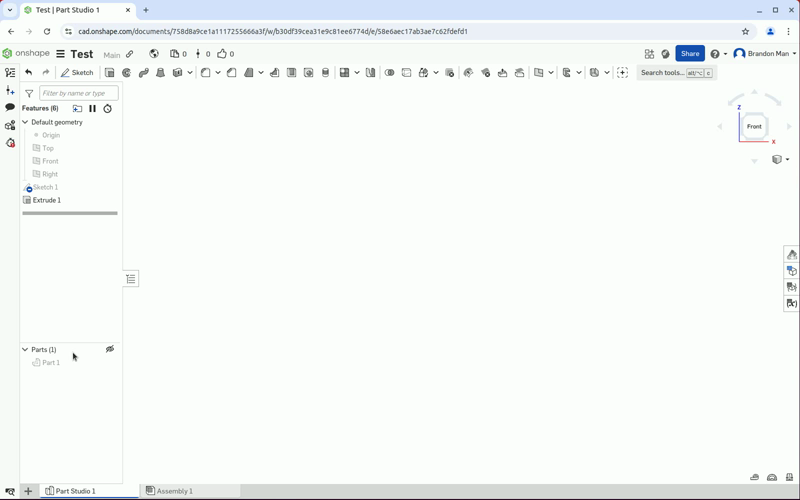
key_down(shift)
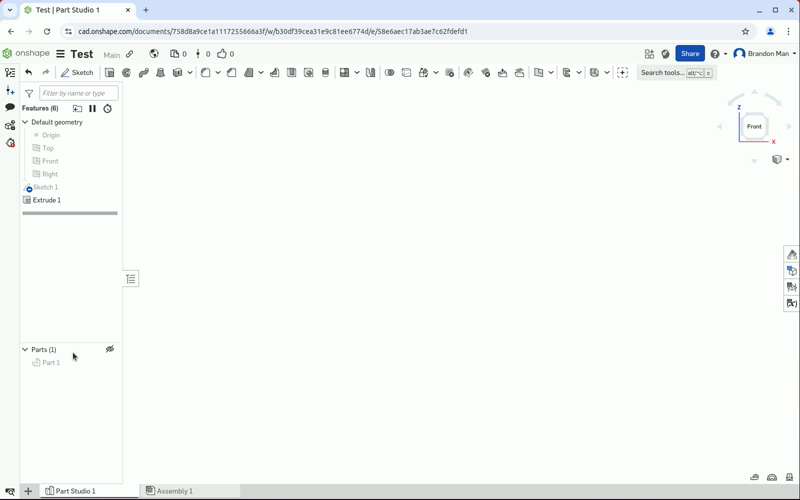
key(left)
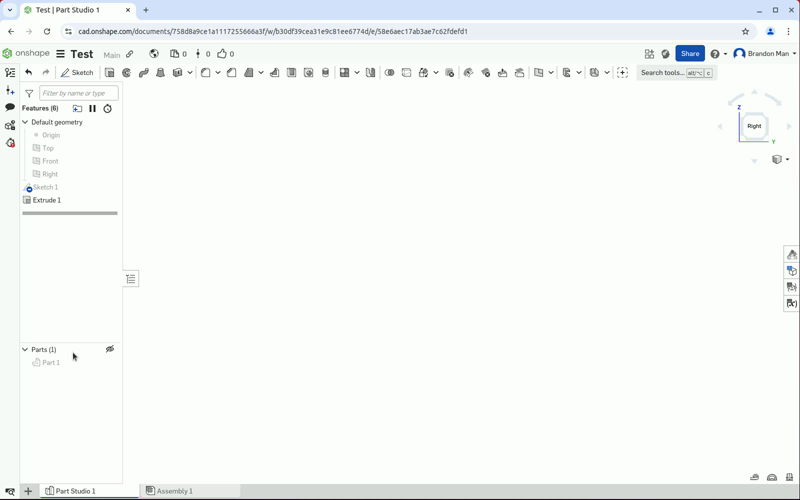
key_up(shift)
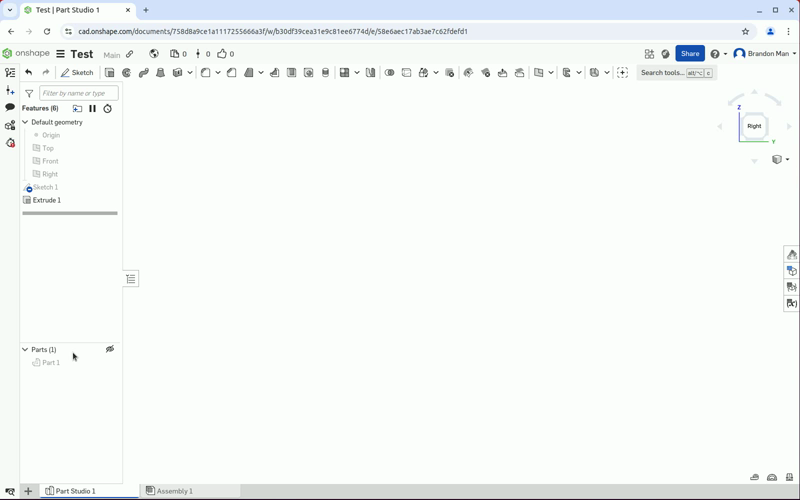
mouse_move(73, 352)
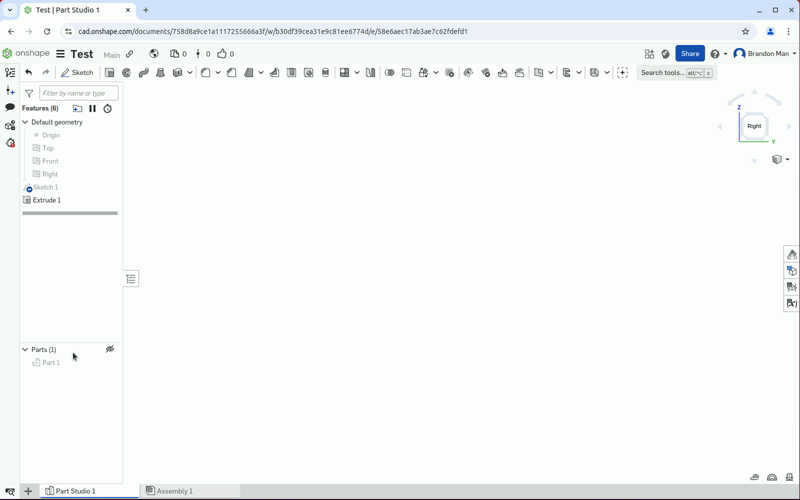
key(shift+y)
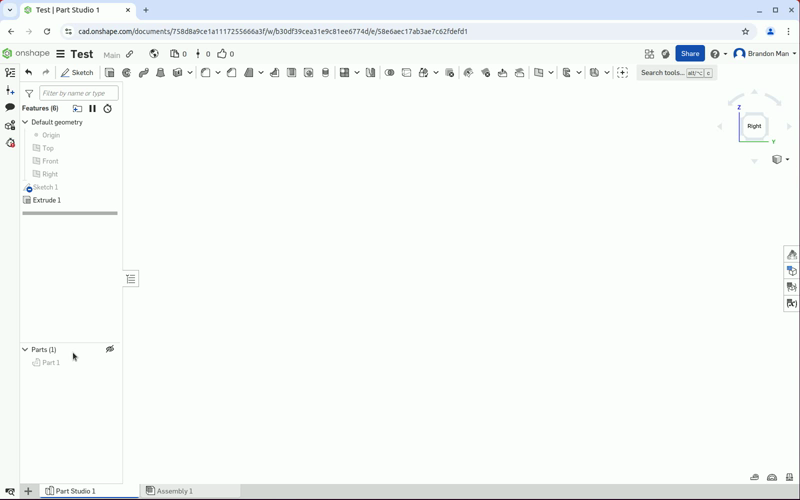
key(shift+s)
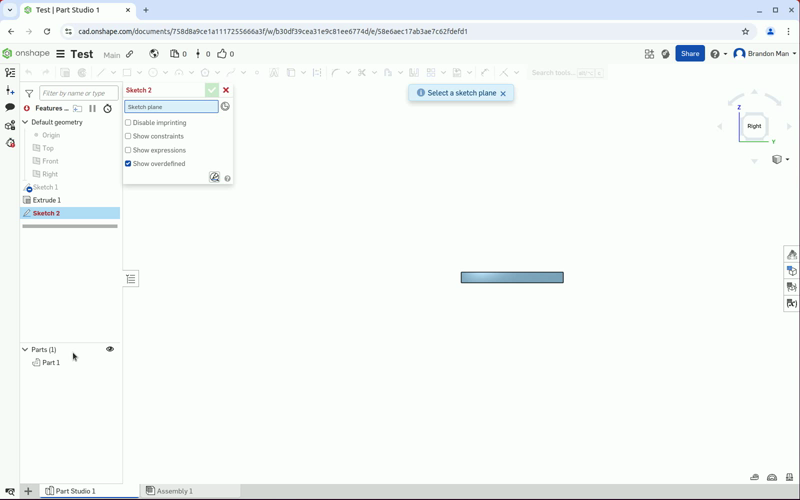
mouse_move(73, 176)
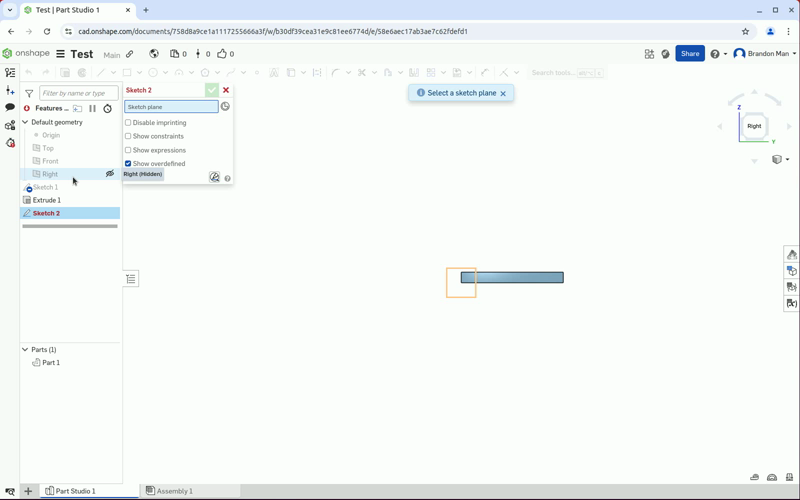
click(73, 176)
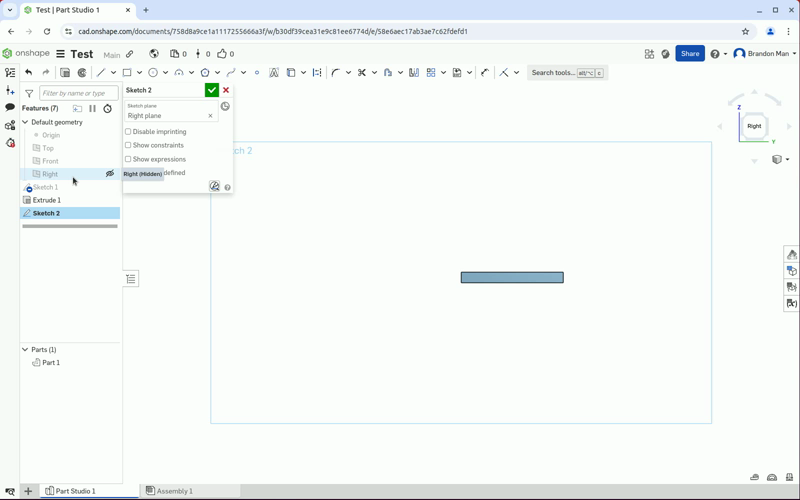
mouse_move(73, 352)
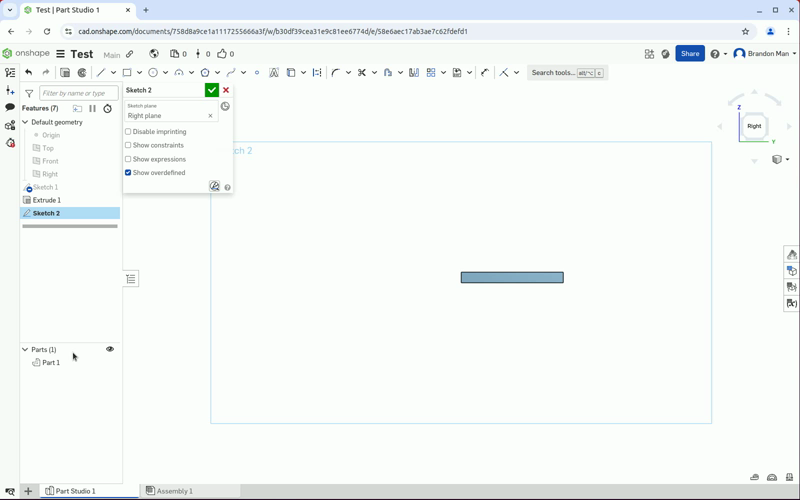
key(y)
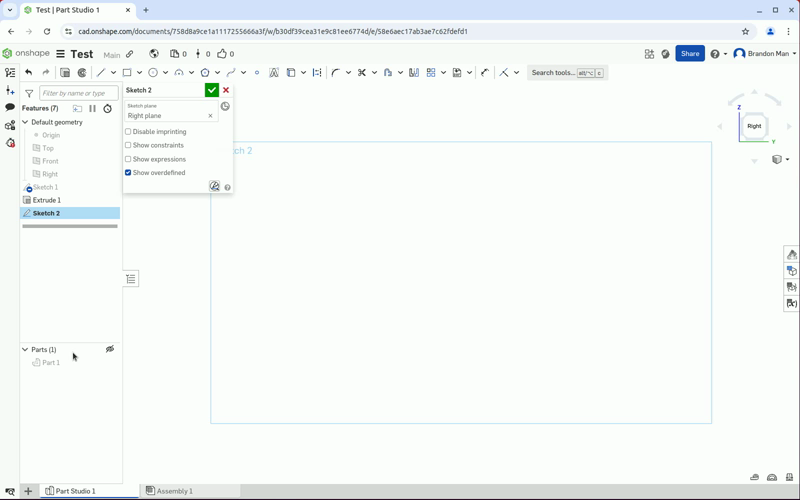
key(l)
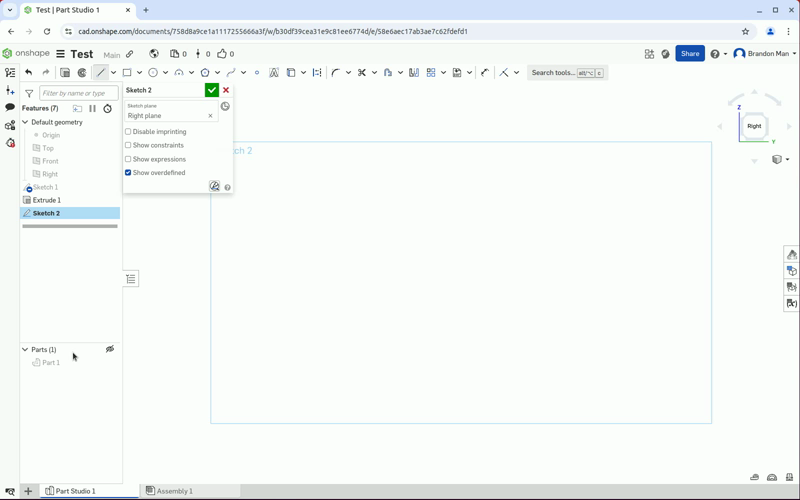
key_down(shift)
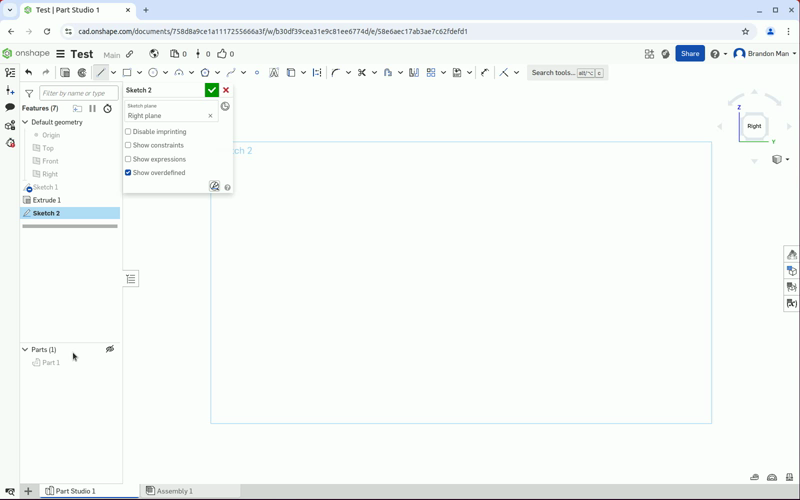
mouse_move(460, 324)
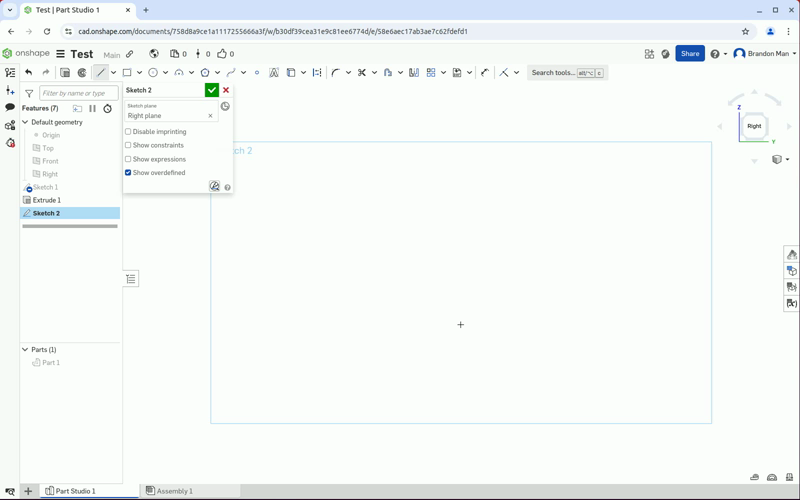
click(460, 324)
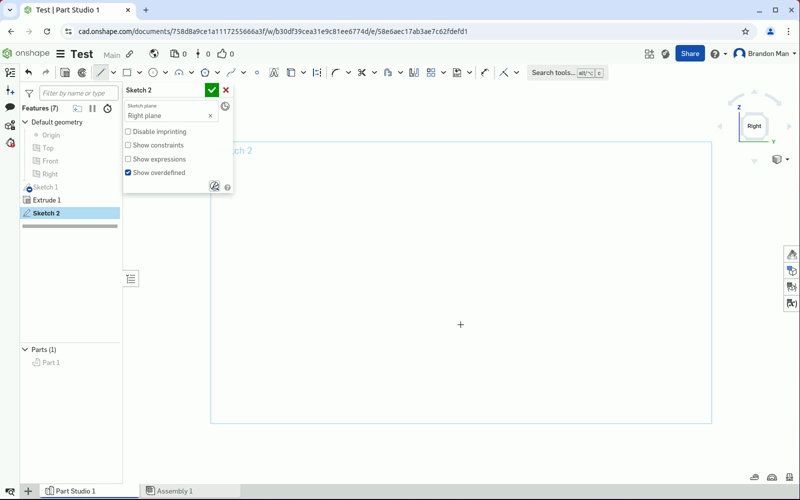
key_up(shift)
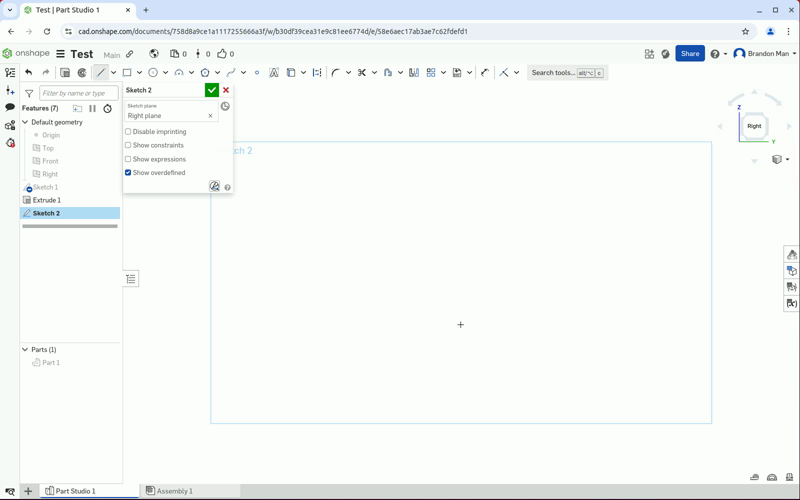
key_down(shift)
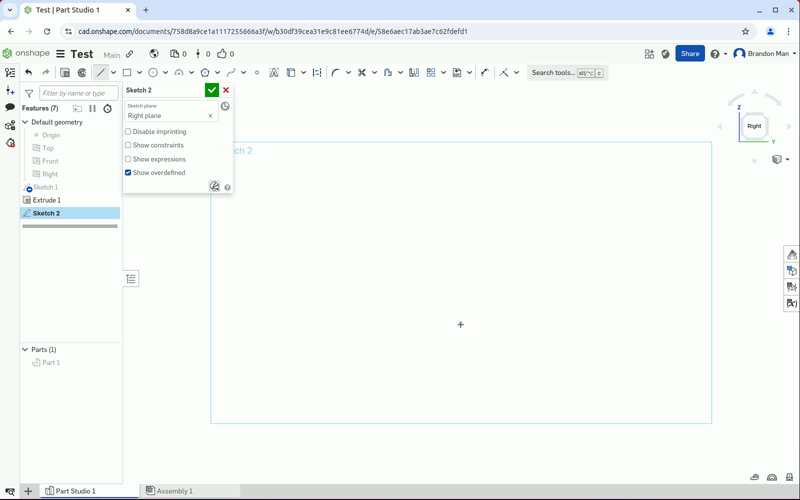
mouse_move(529, 324)
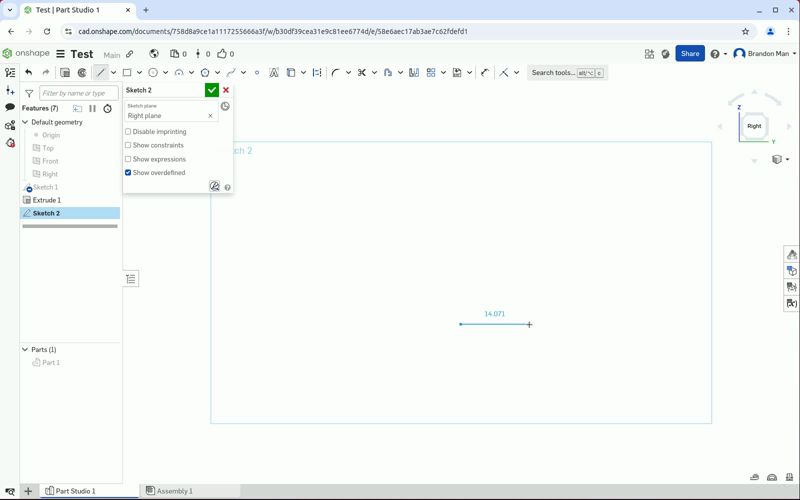
click(529, 324)
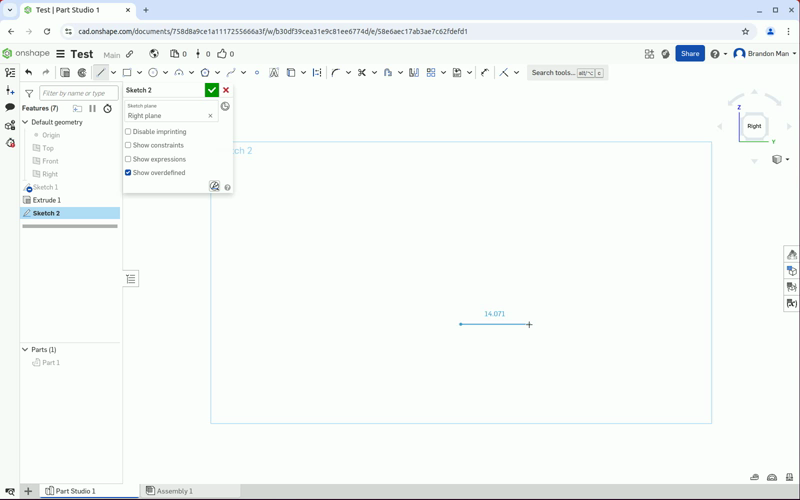
key_up(shift)
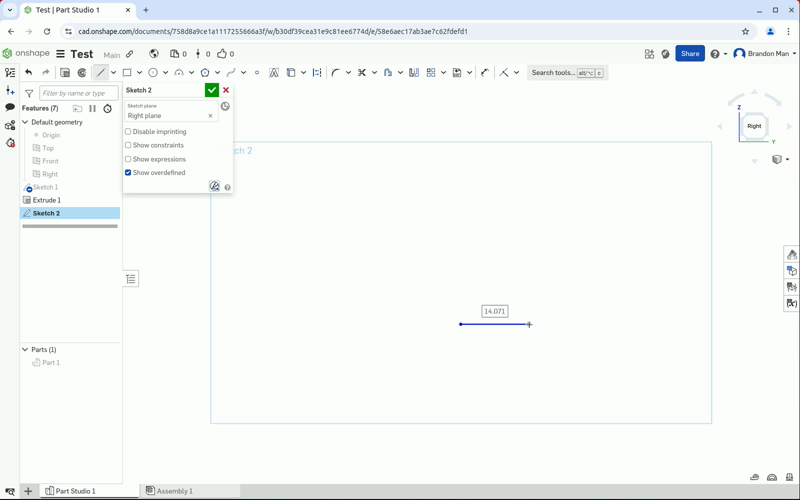
key_down(shift)
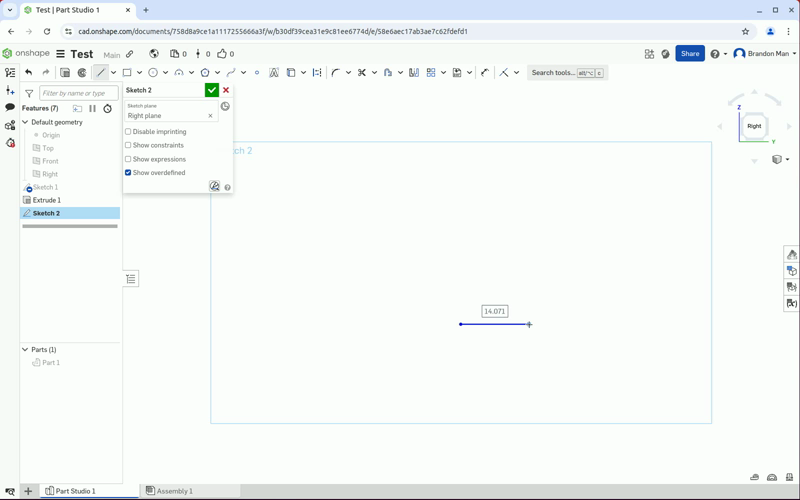
mouse_move(460, 282)
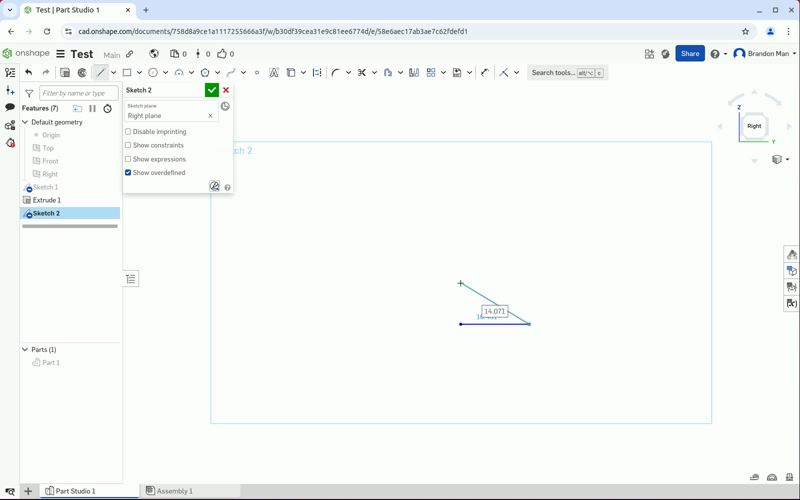
click(460, 282)
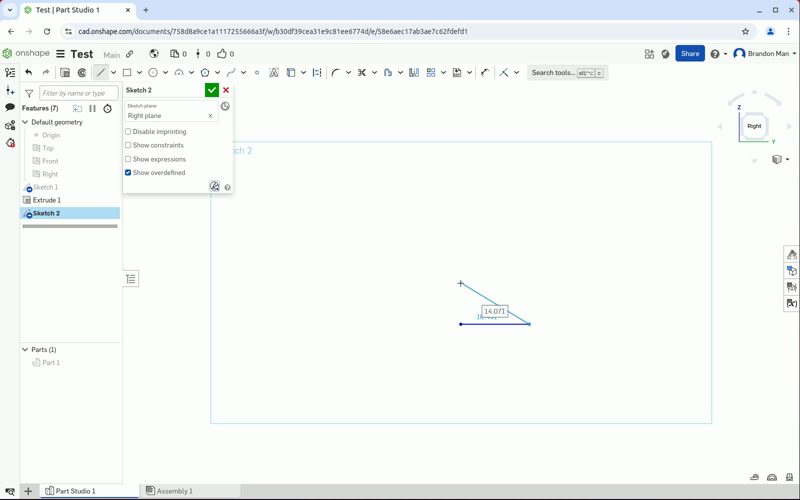
key_up(shift)
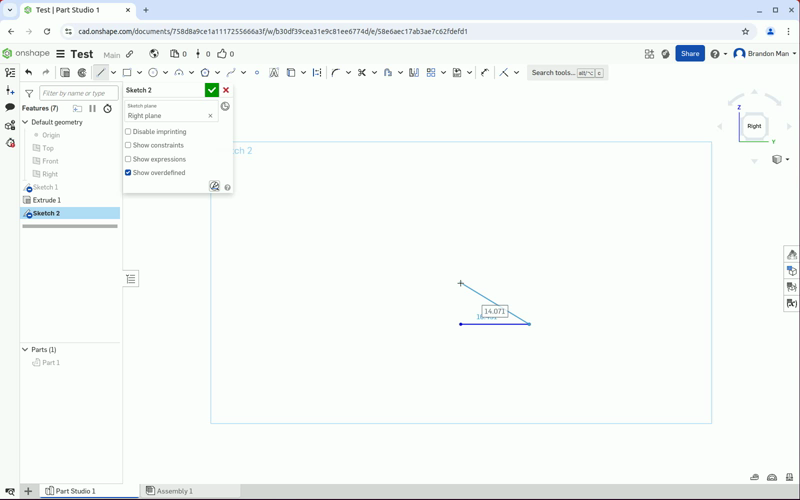
mouse_move(490, 282)
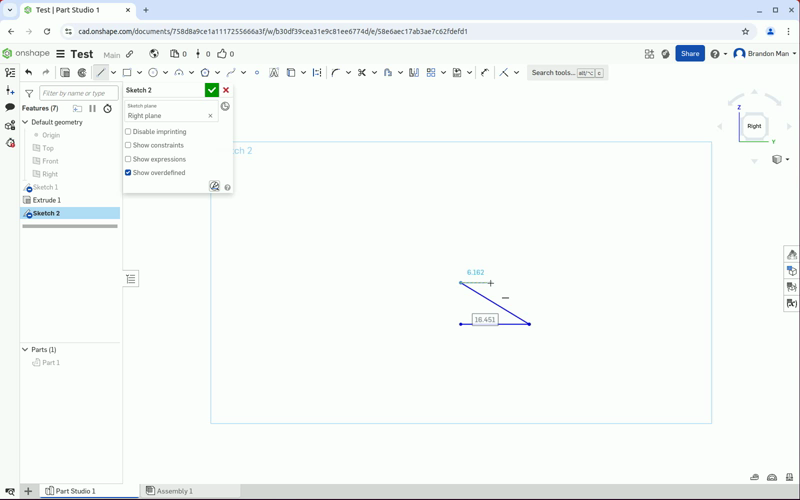
key_down(shift)
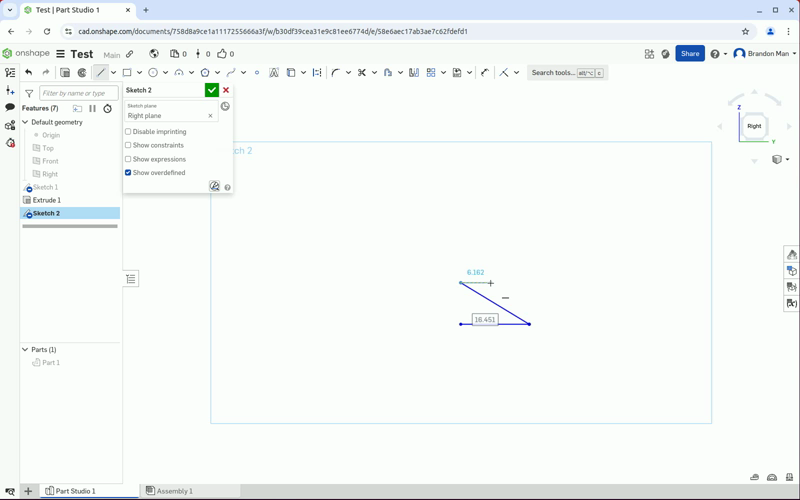
mouse_move(460, 324)
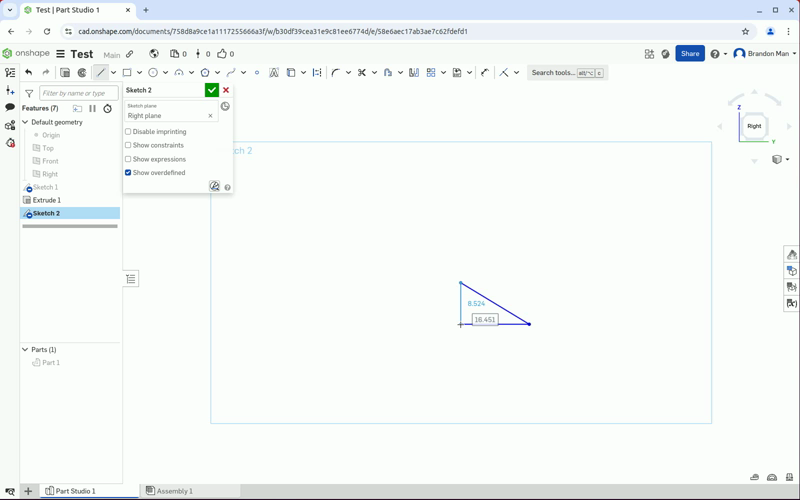
key_up(shift)
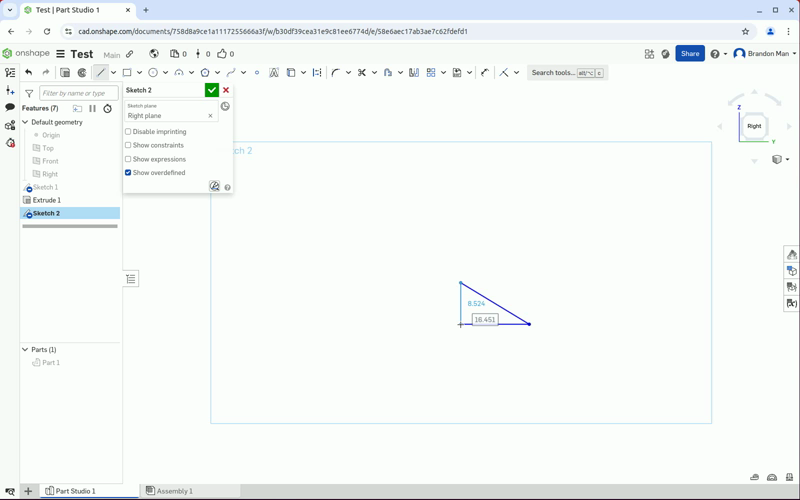
click(460, 324)
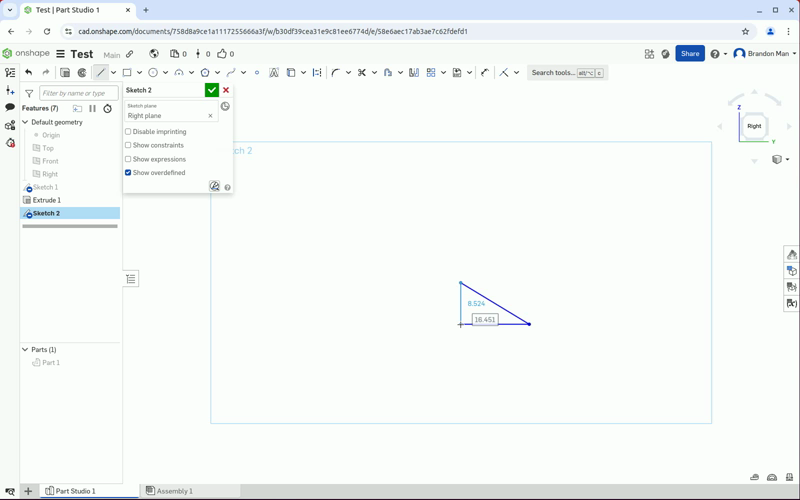
key(esc)
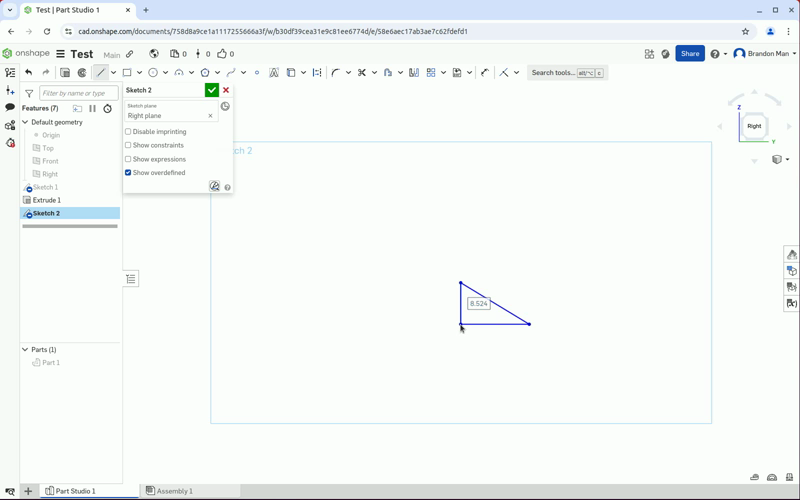
mouse_move(489, 305)
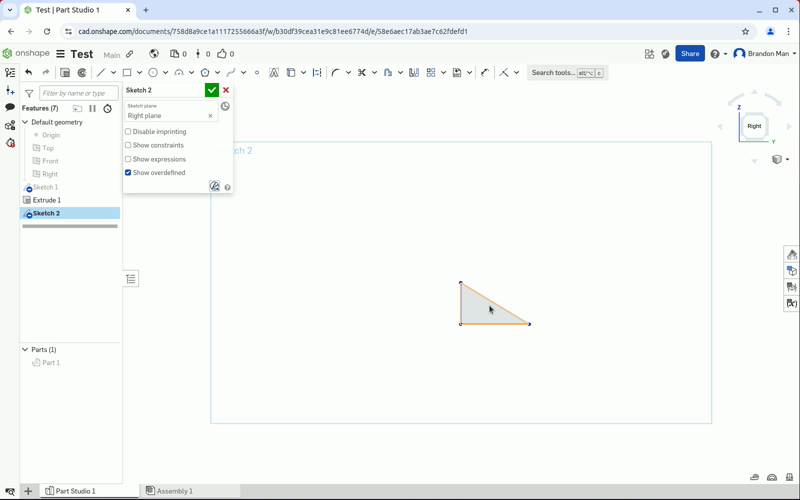
scroll(6)
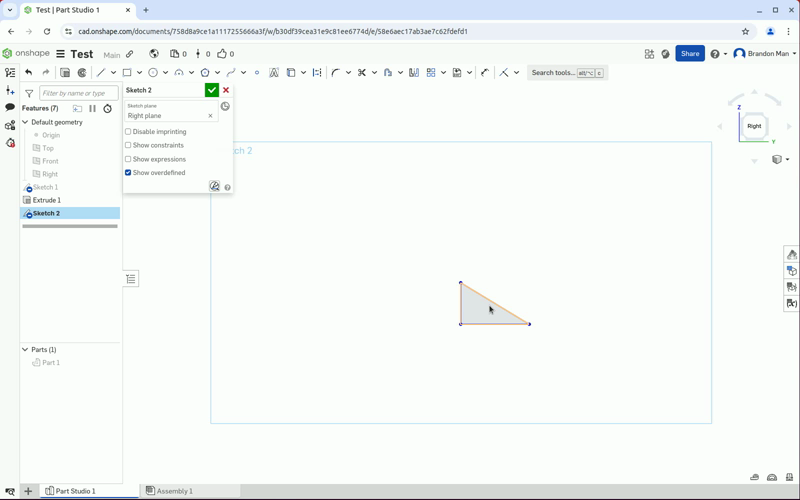
scroll(6)
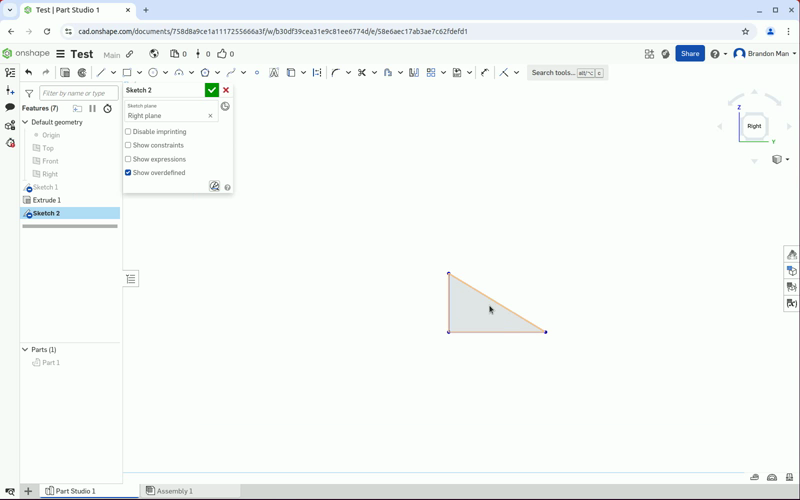
scroll(6)
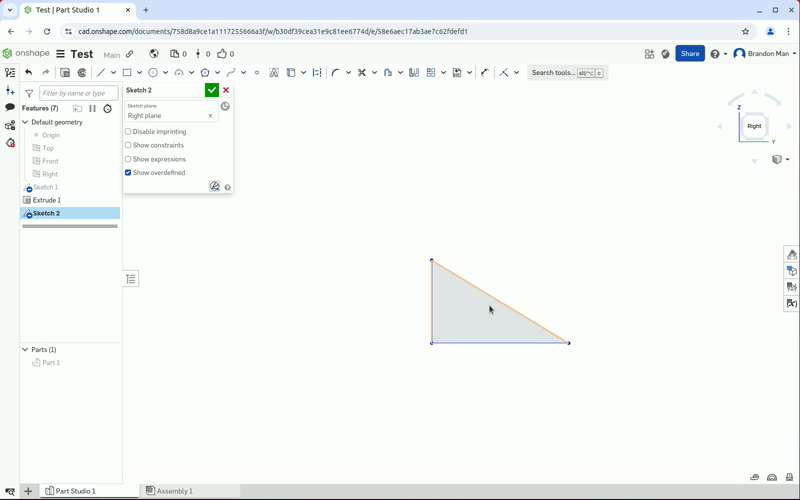
scroll(6)
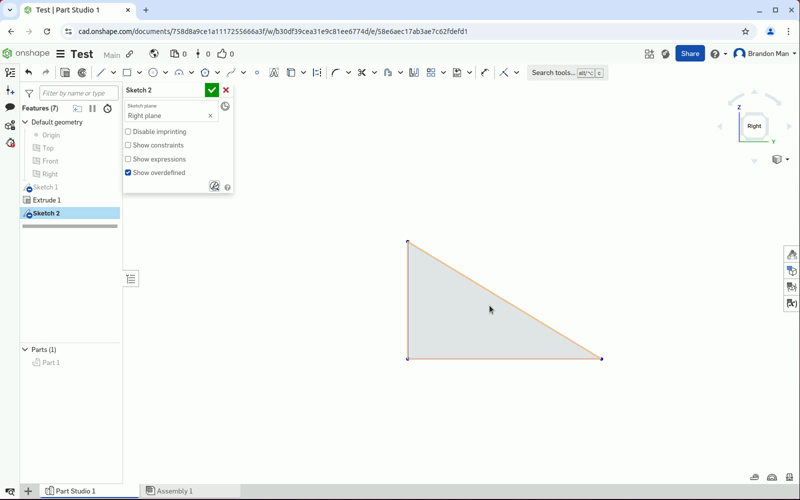
scroll(6)
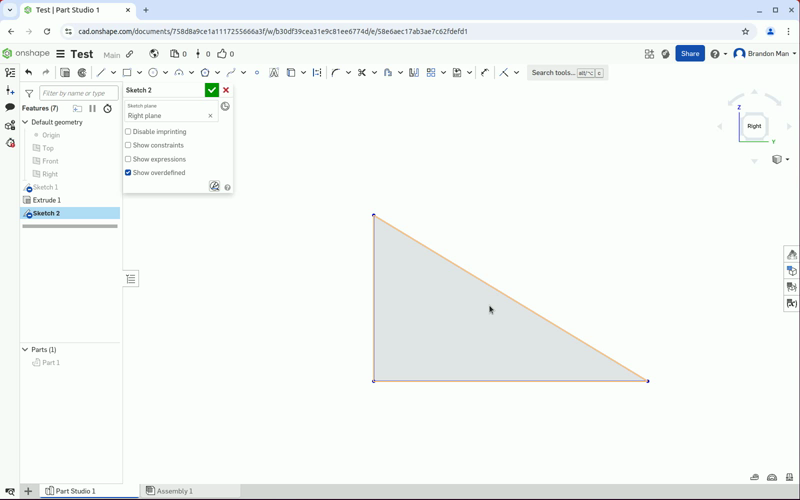
scroll(6)
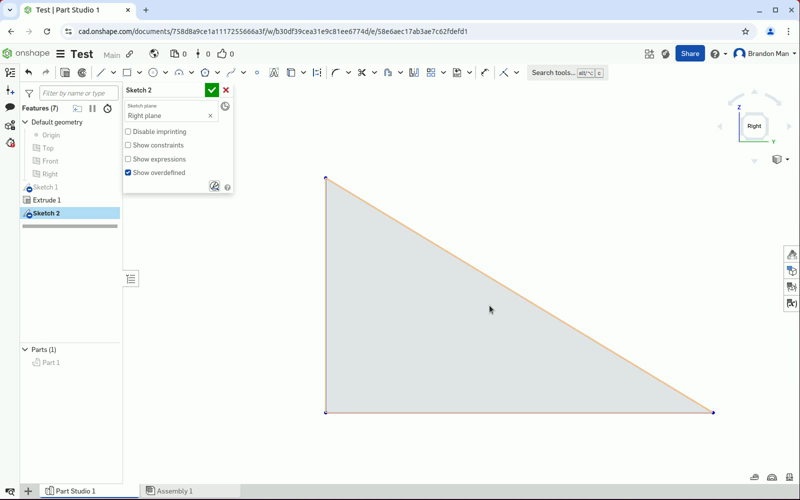
scroll(6)
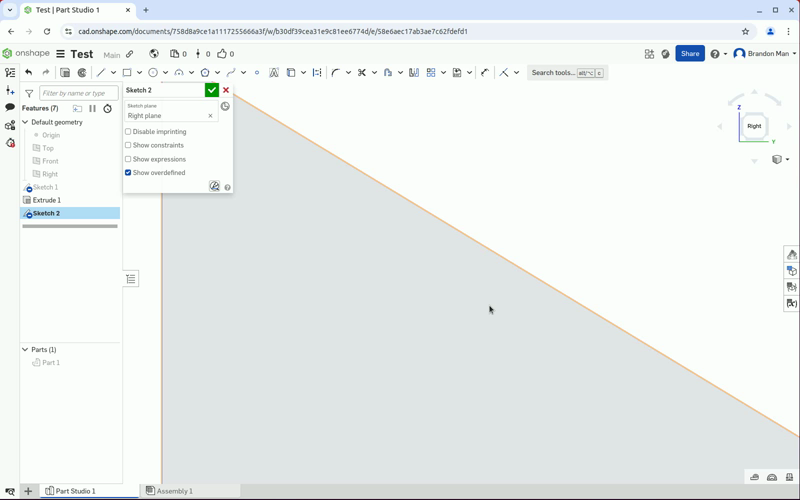
click(489, 305)
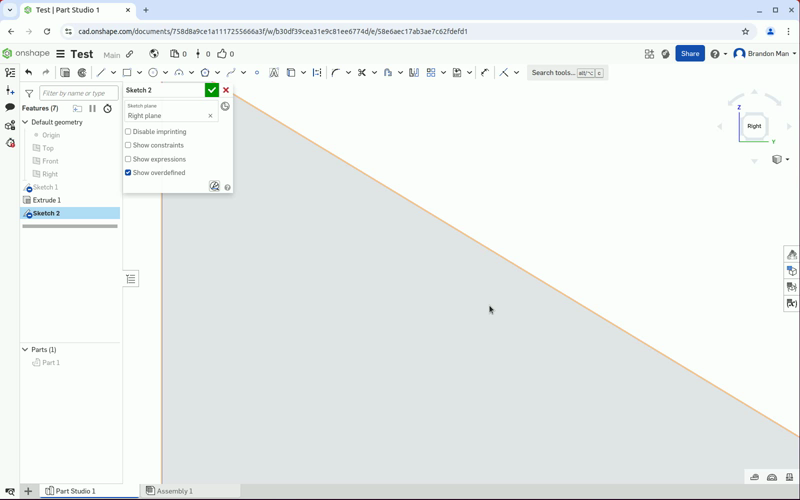
scroll(-6)
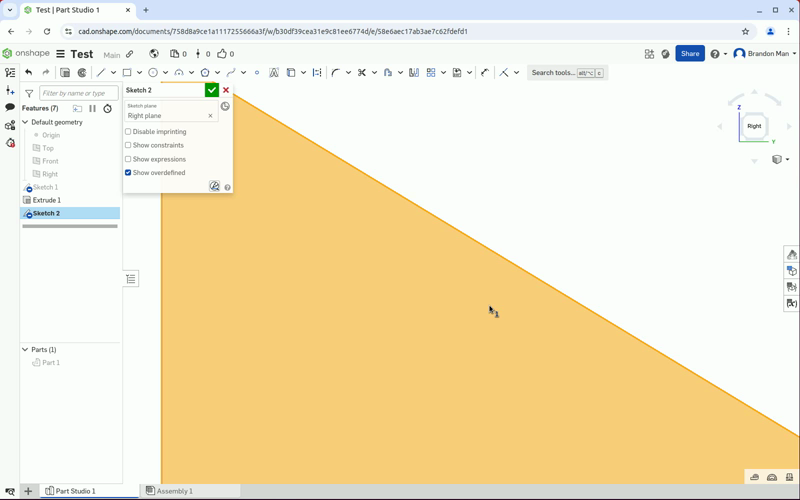
scroll(-6)
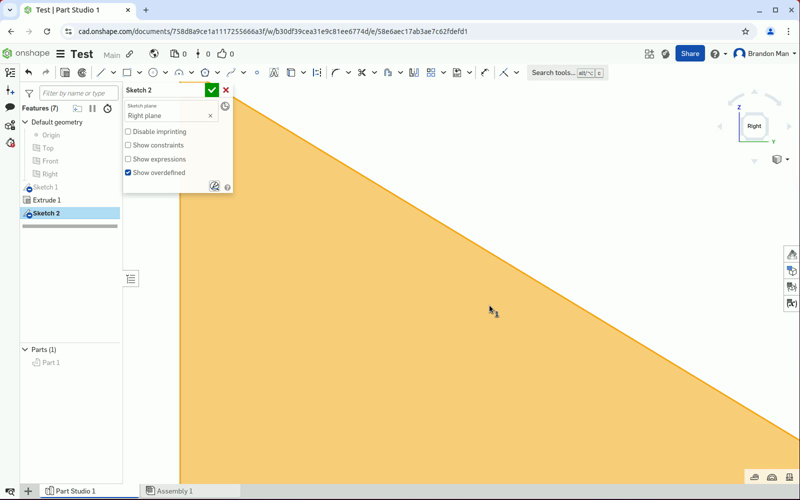
scroll(-6)
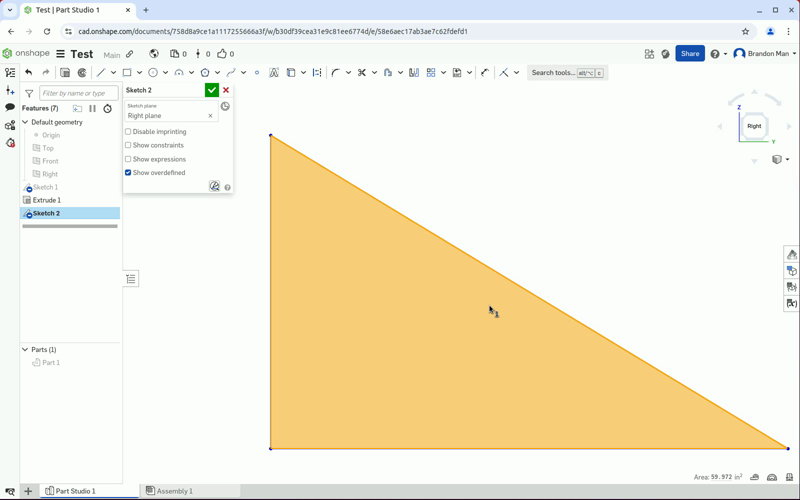
scroll(-6)
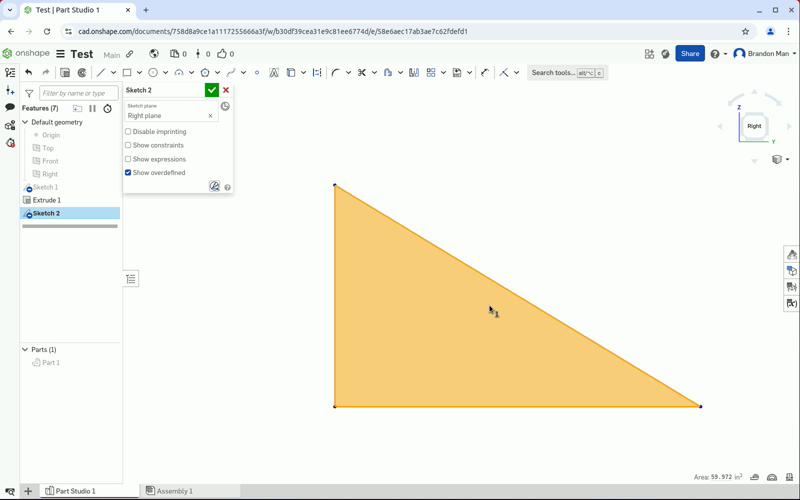
scroll(-6)
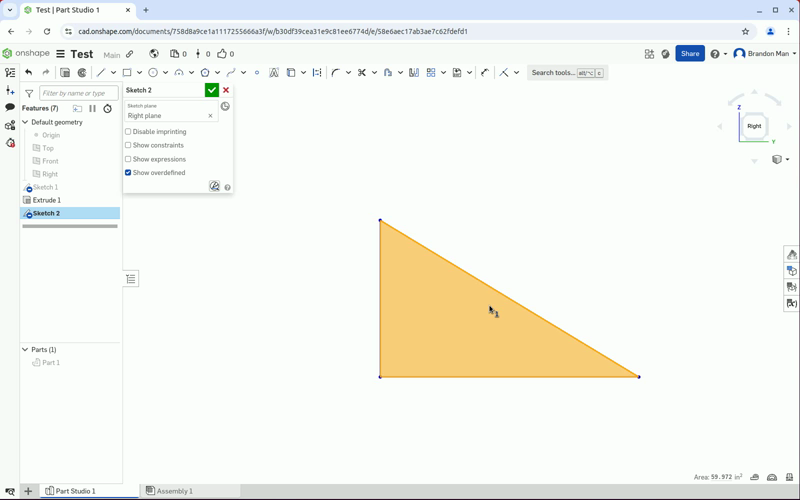
scroll(-6)
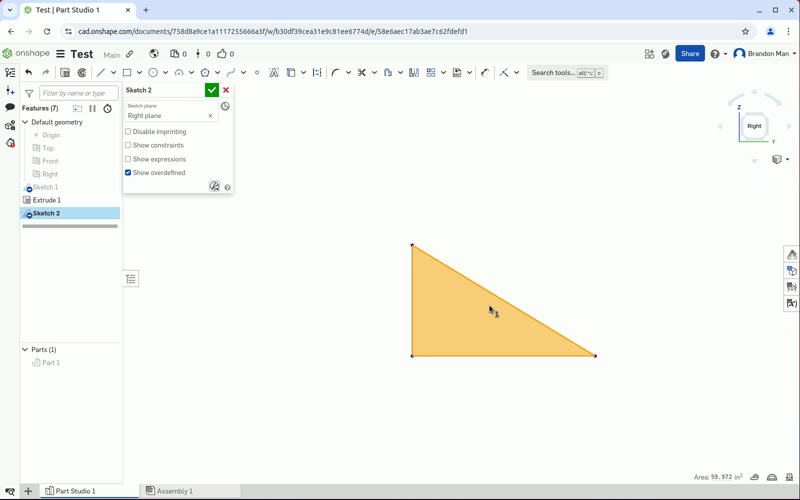
scroll(-6)
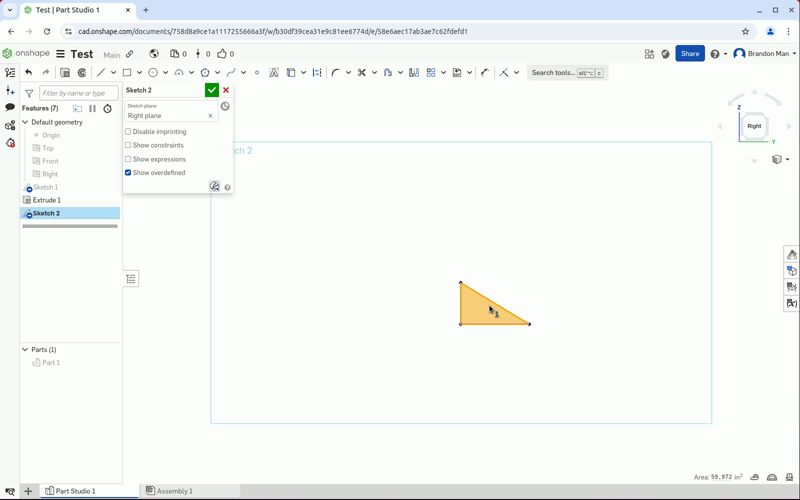
mouse_move(73, 352)
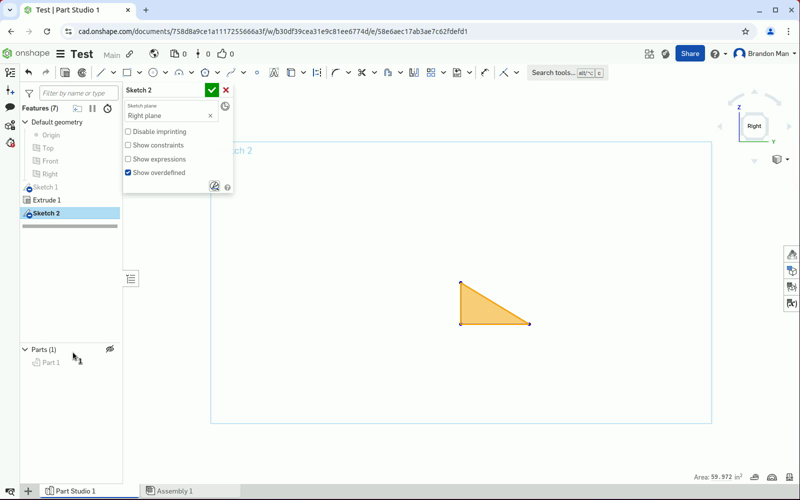
key(shift+y)
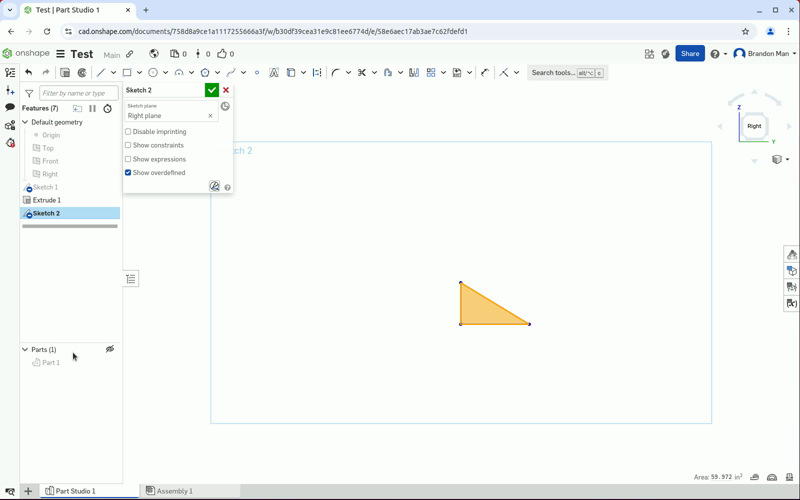
key(shift+e)
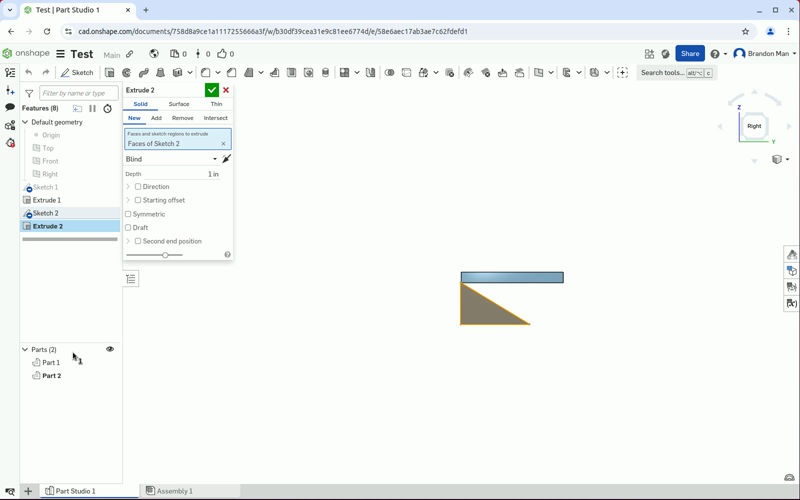
mouse_move(143, 106)
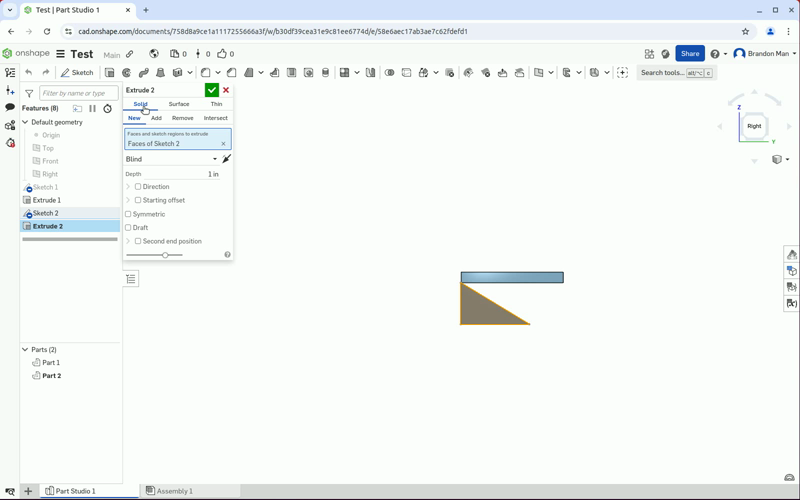
click(143, 106)
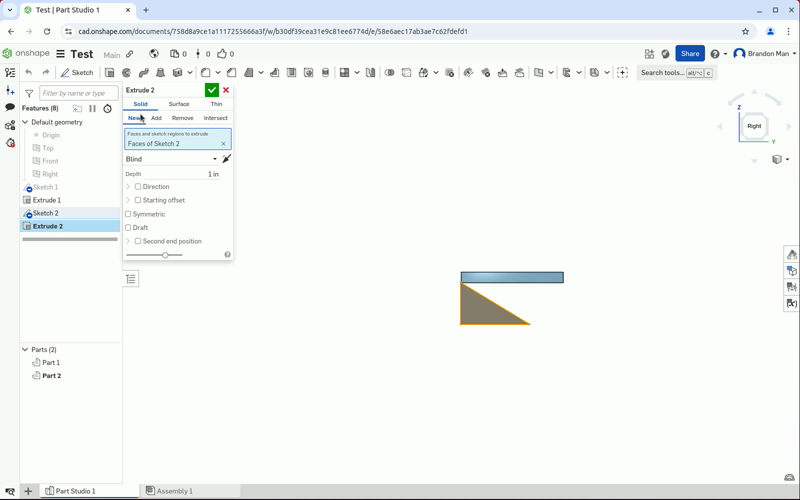
mouse_move(137, 120)
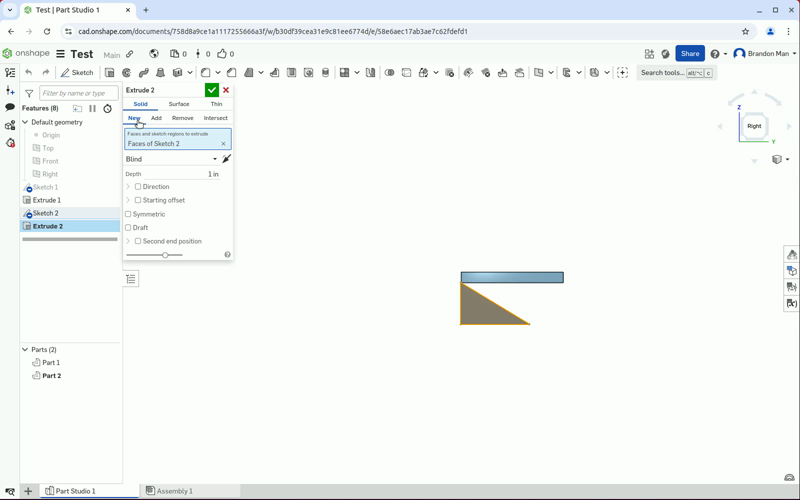
click(137, 120)
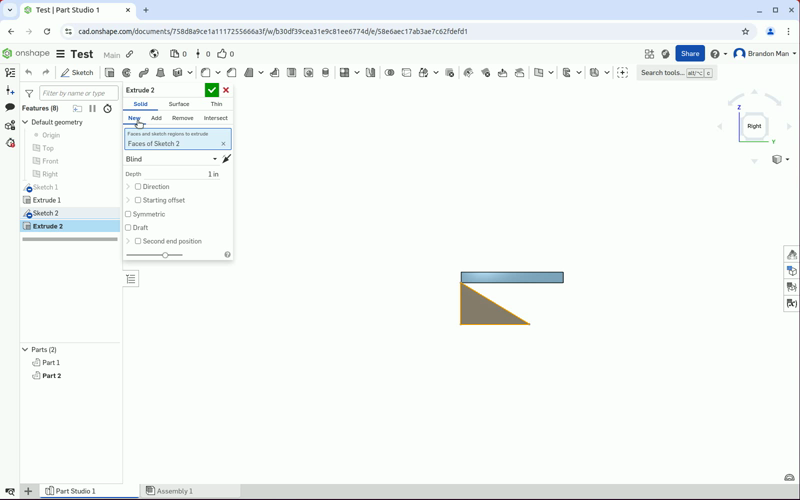
key(tab, 4)
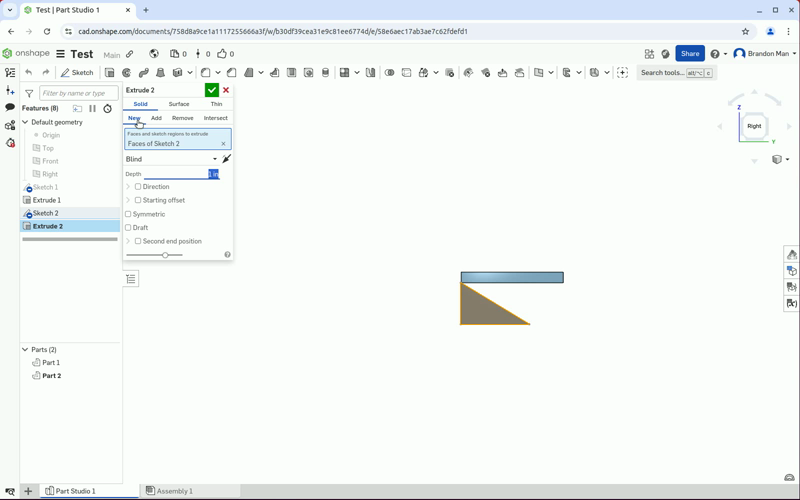
text(20.942)
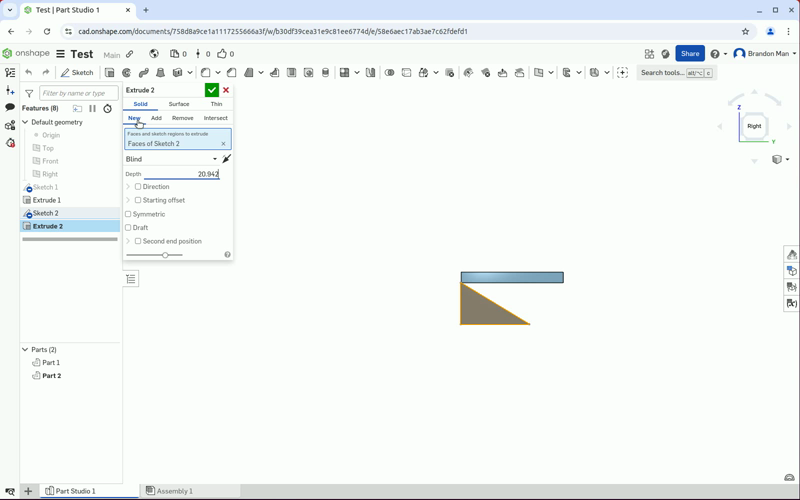
key(enter)
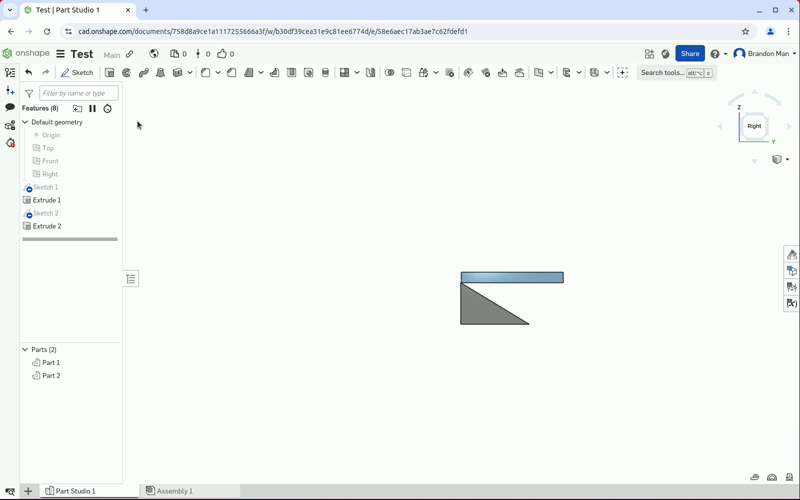
key(shift+h)
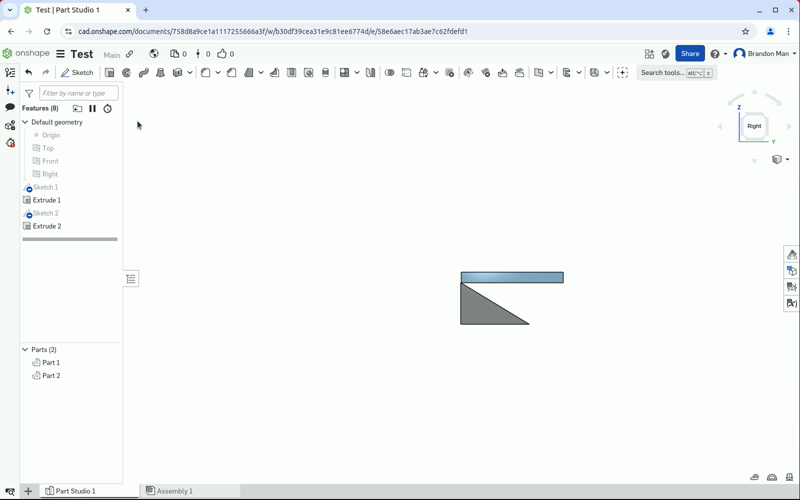
key(shift+h)
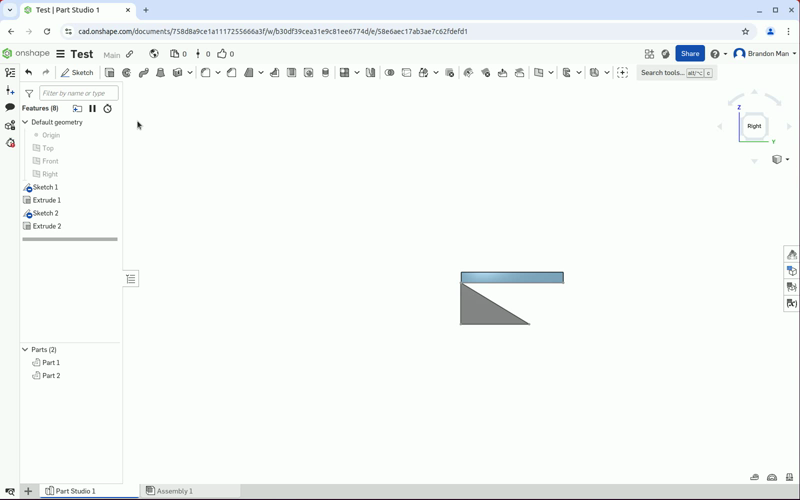
key(shift+7)
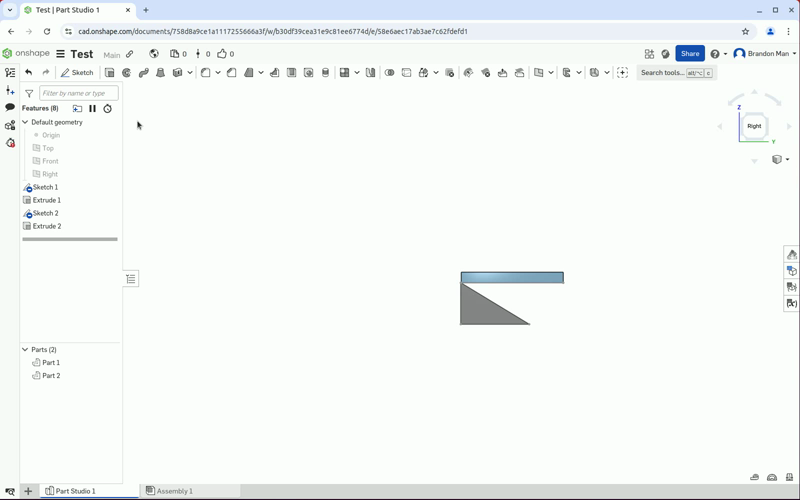
key(right, 2)
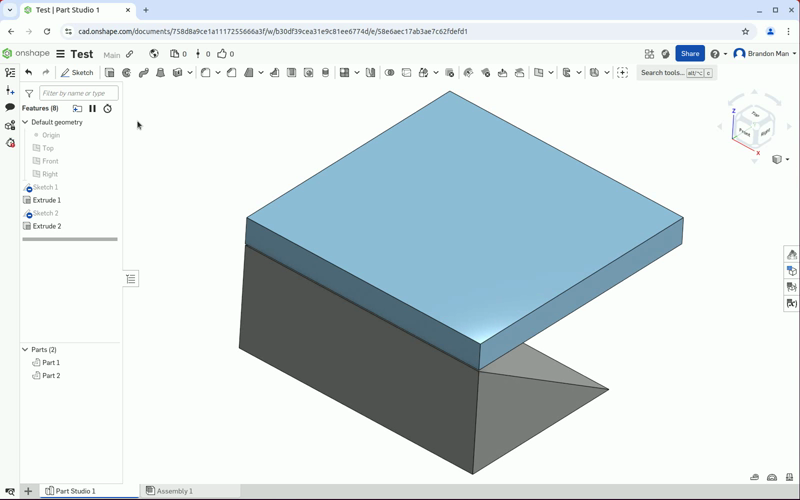
key(down, 2)
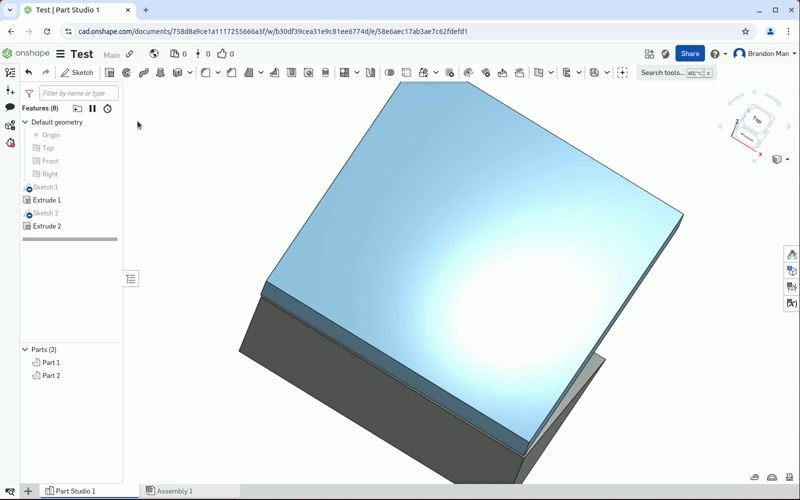
key(up, 2)
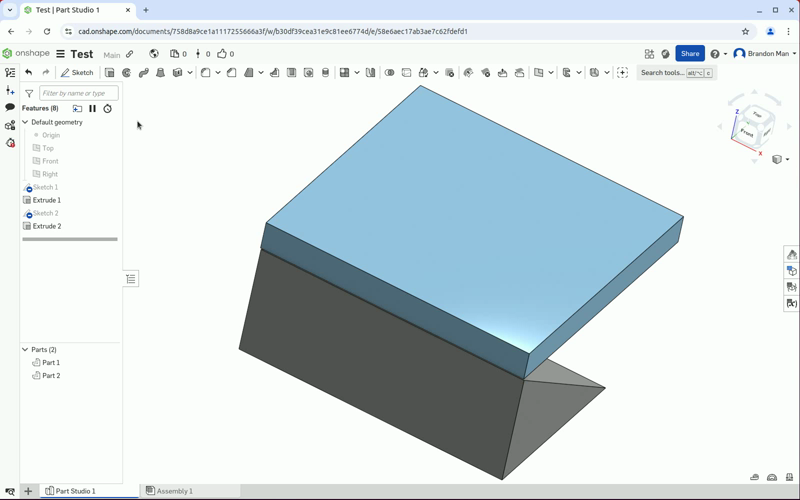
key(left, 2)
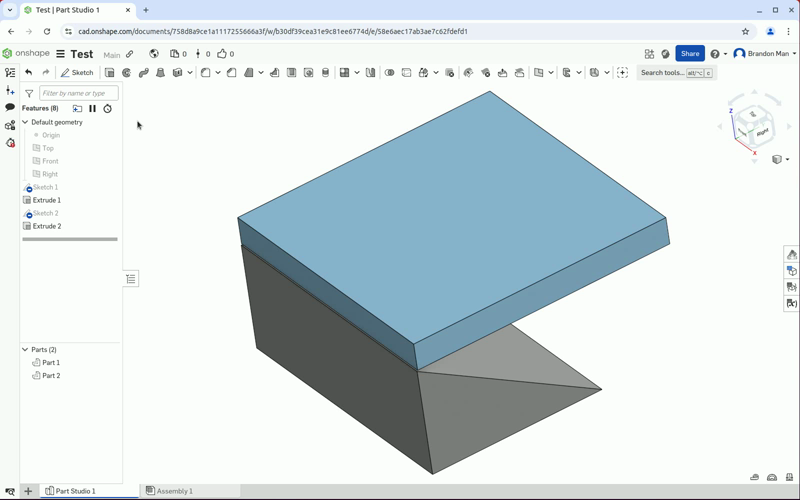
mouse_move(73, 189)
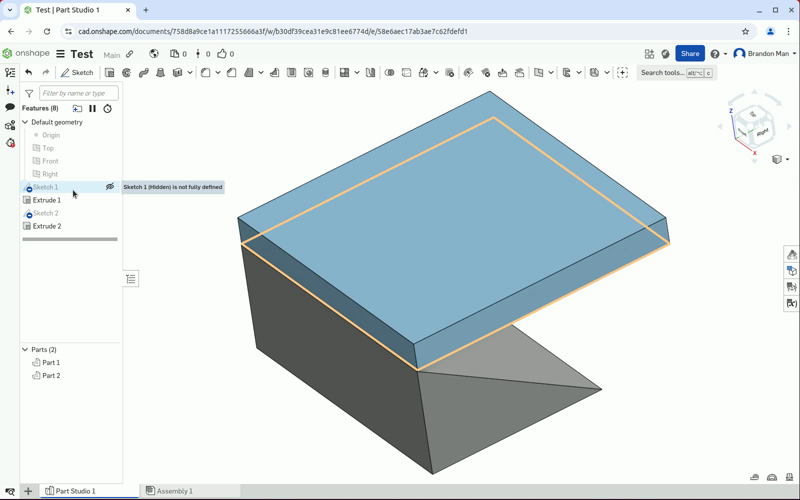
click(73, 189)